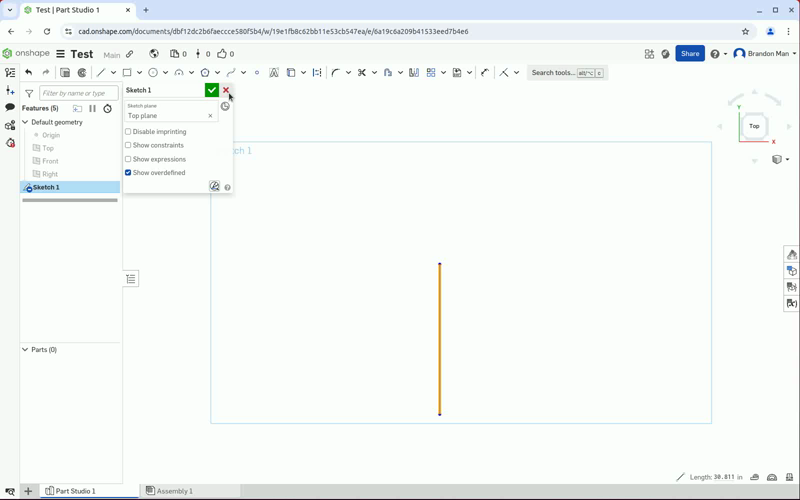
key(shift+h)
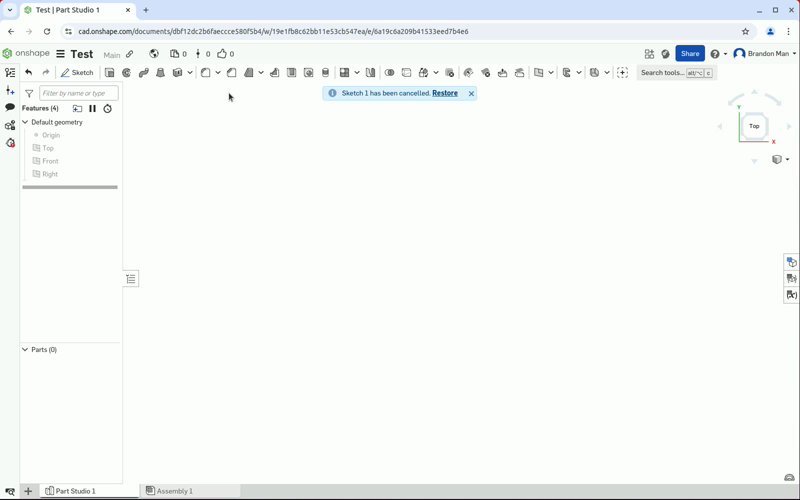
mouse_move(73, 352)
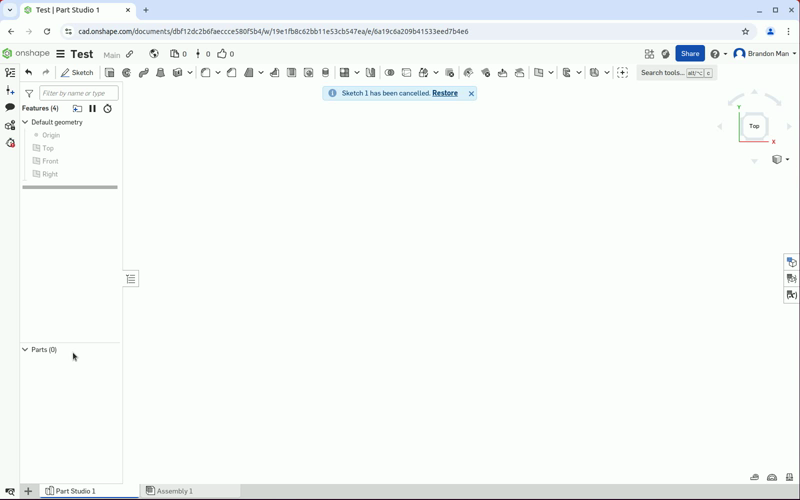
key(y)
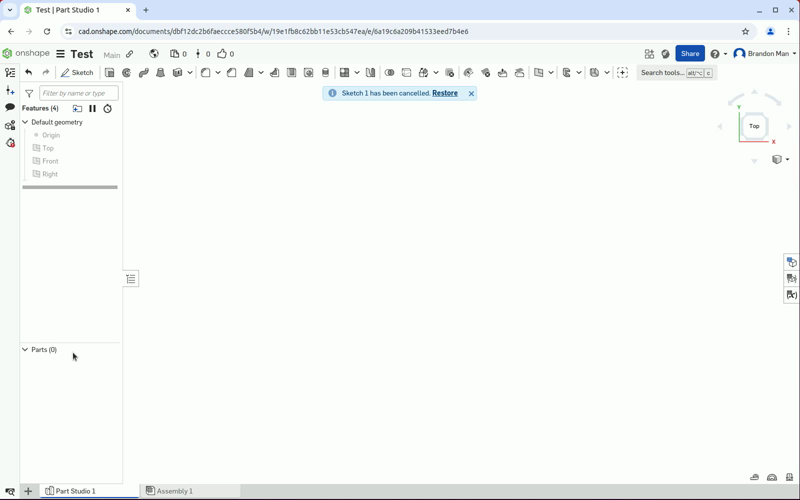
key(shift+p)
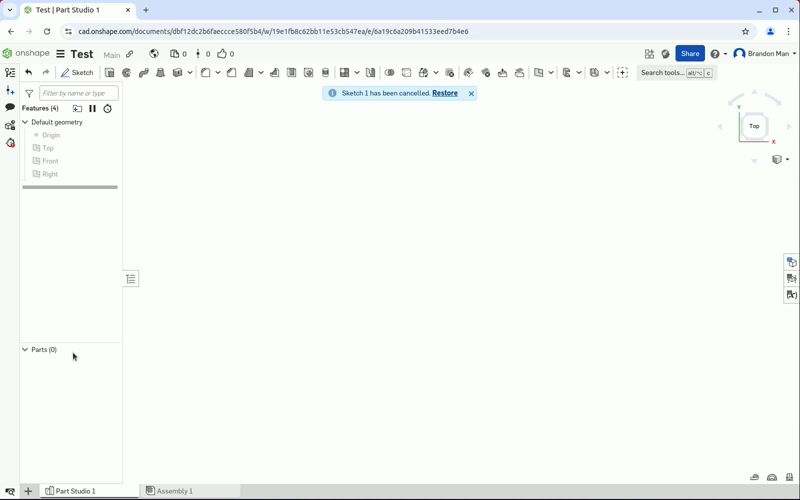
key(space)
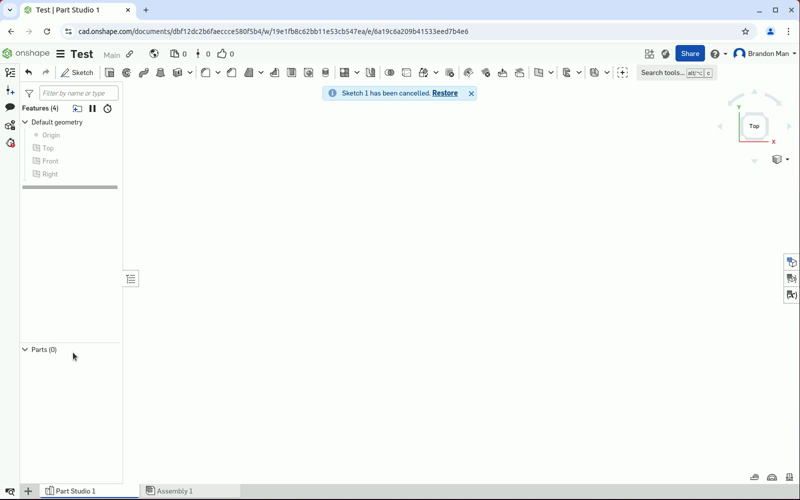
key_down(shift)
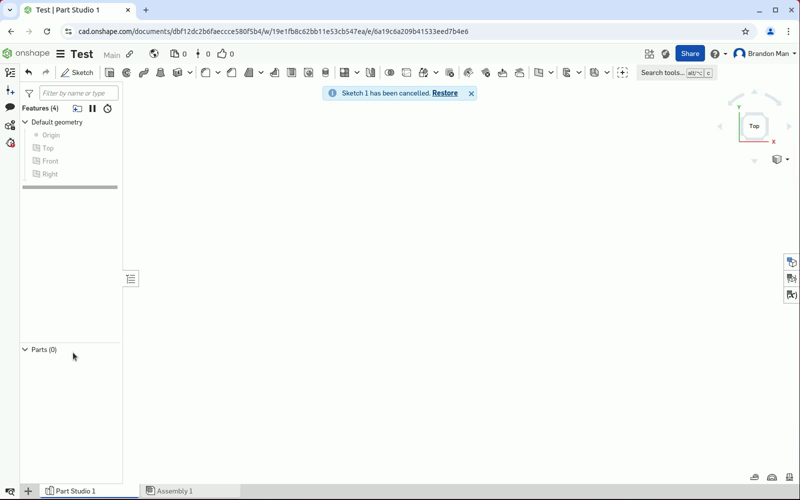
key(up)
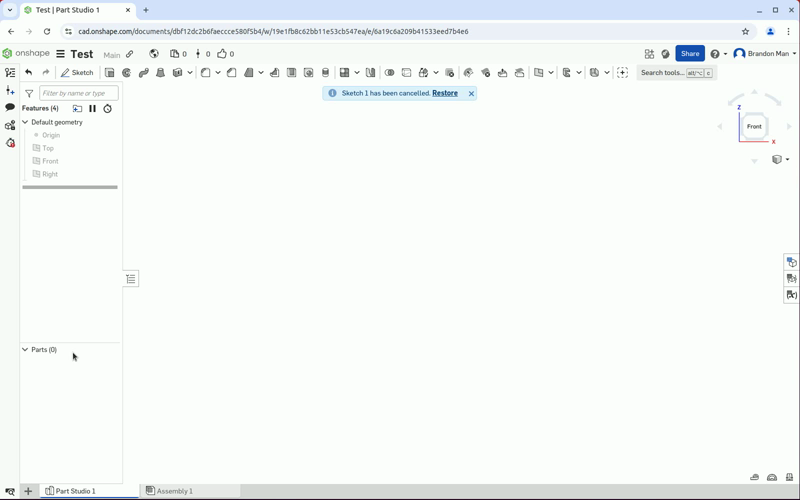
key_up(shift)
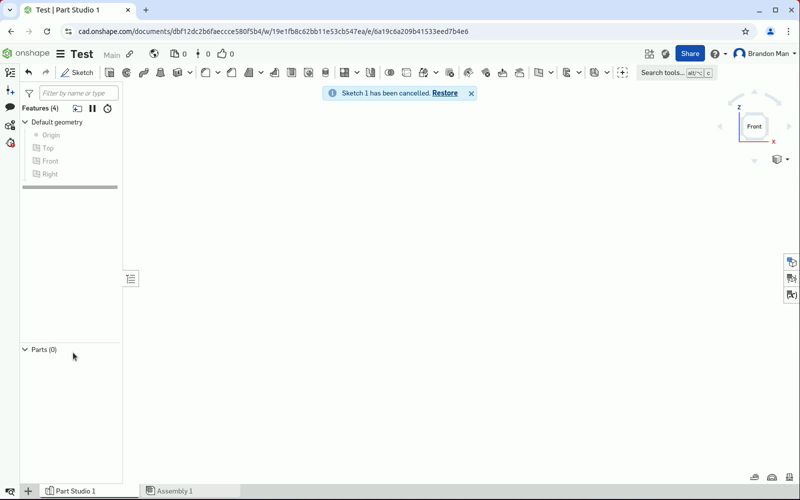
mouse_move(73, 352)
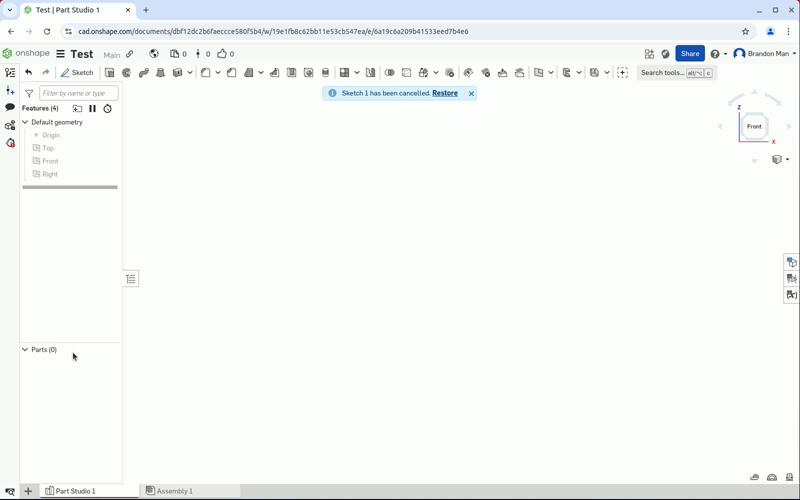
key(shift+y)
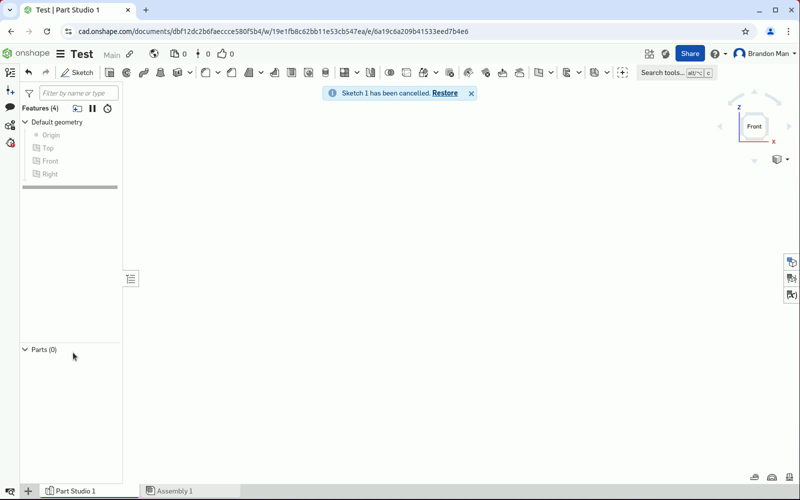
key(shift+s)
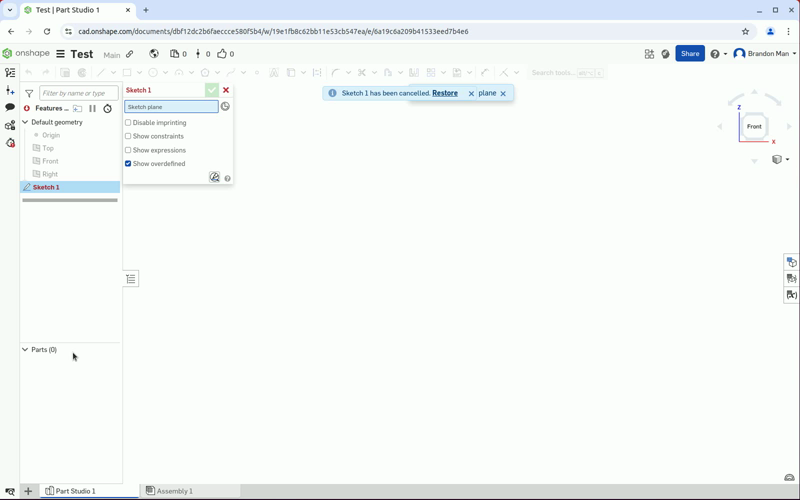
mouse_move(73, 163)
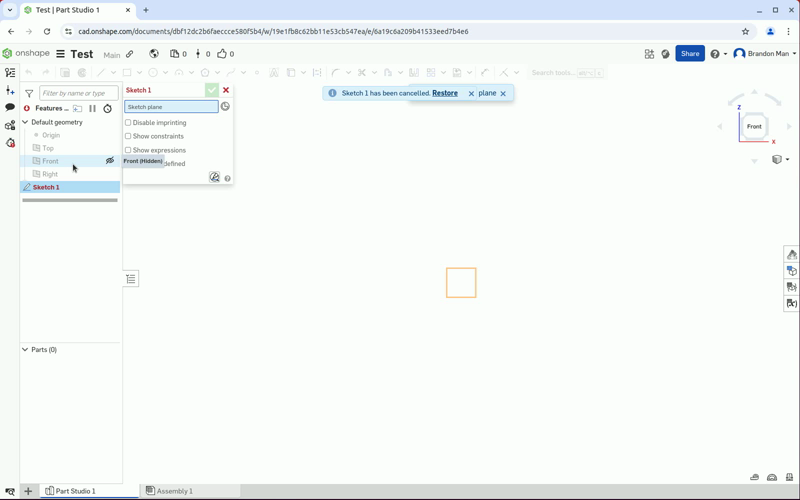
click(73, 163)
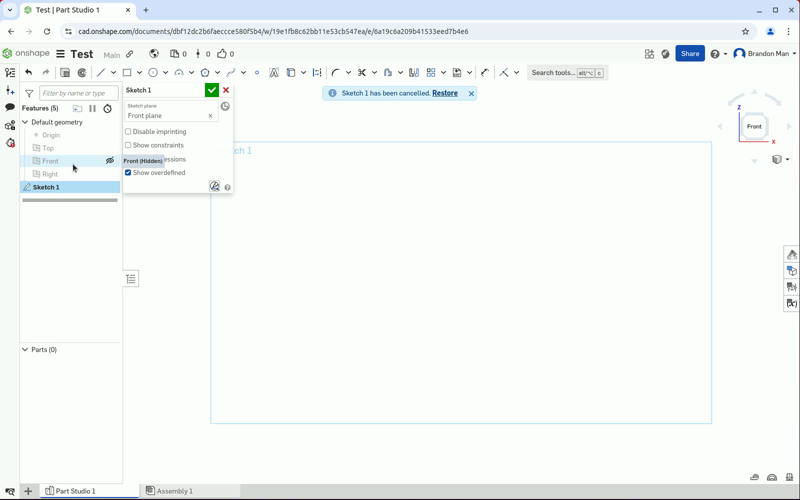
mouse_move(73, 352)
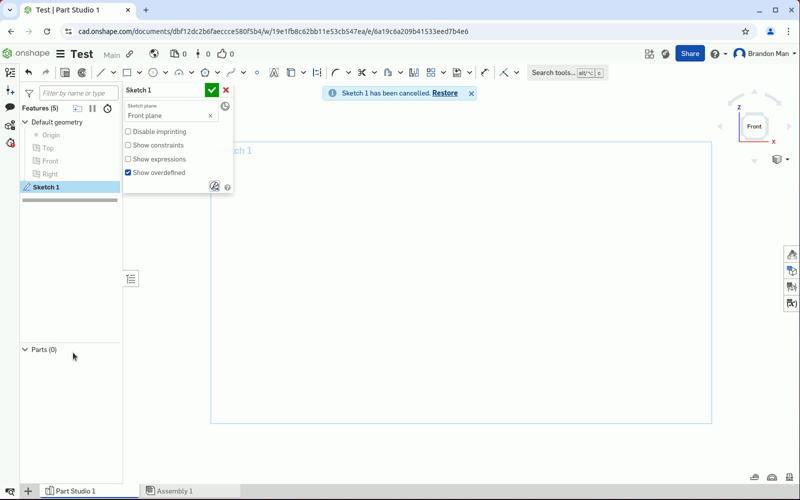
key(y)
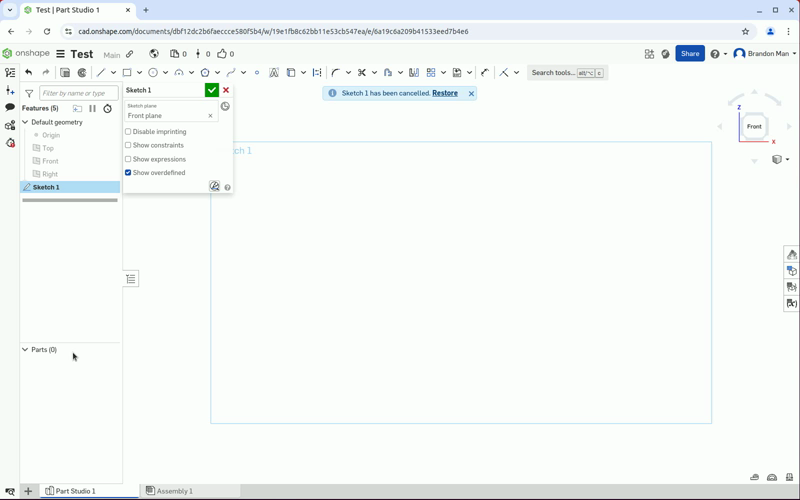
key(l)
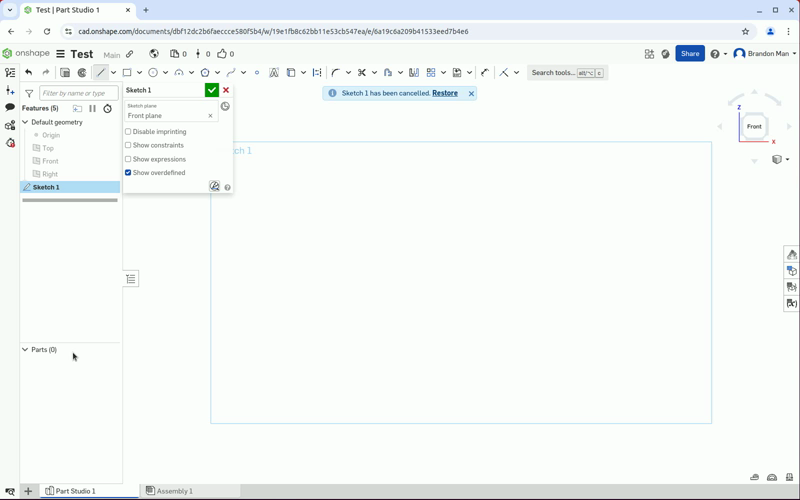
key_down(shift)
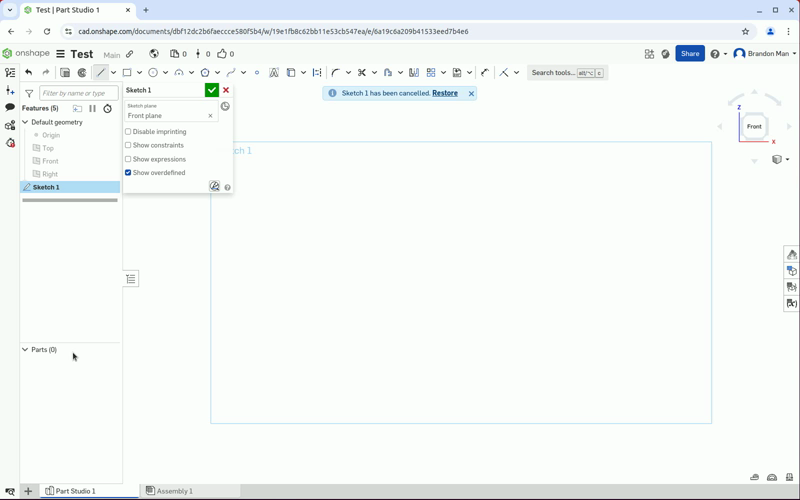
mouse_move(384, 262)
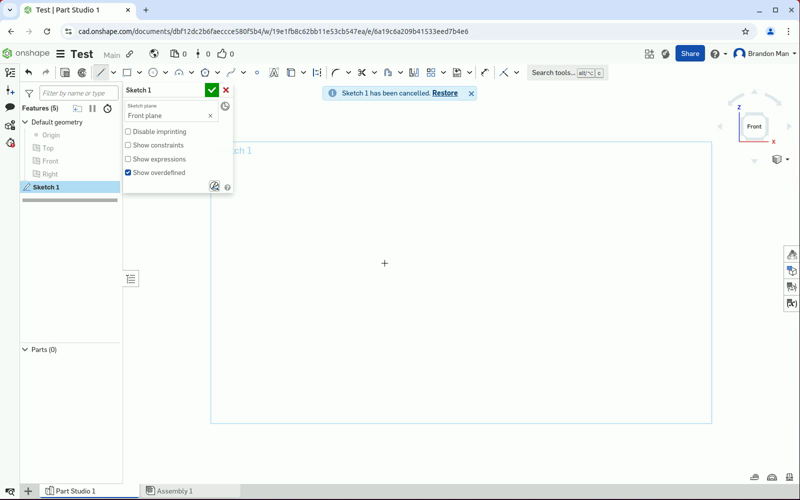
click(384, 262)
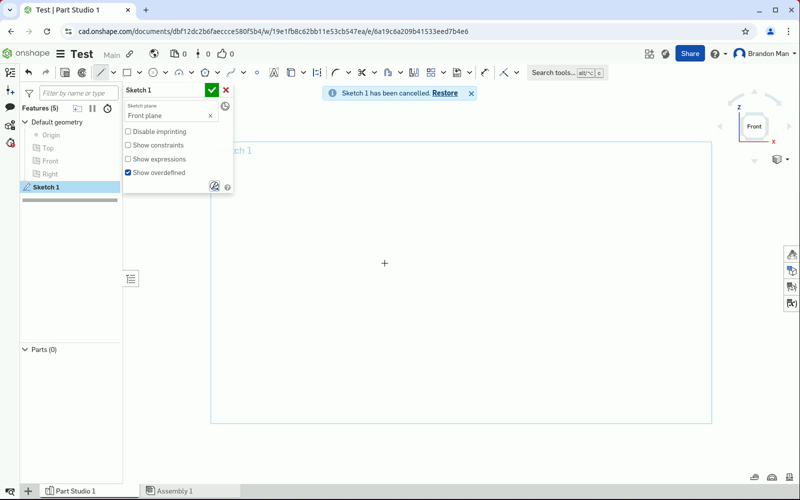
key_up(shift)
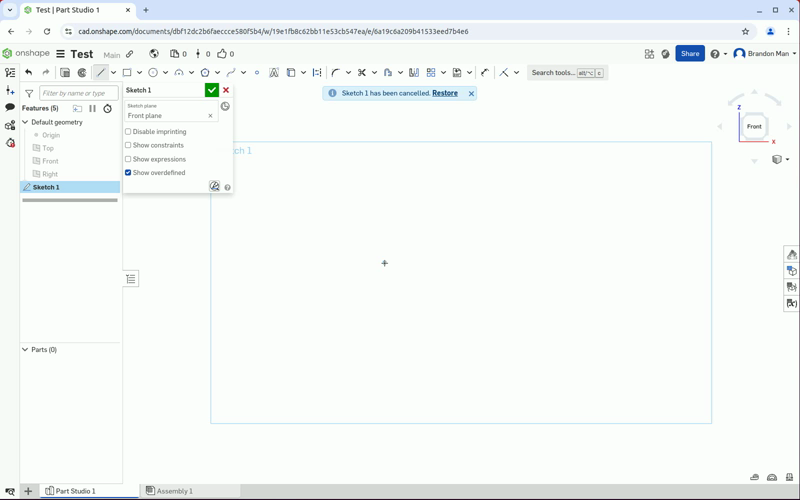
key_down(shift)
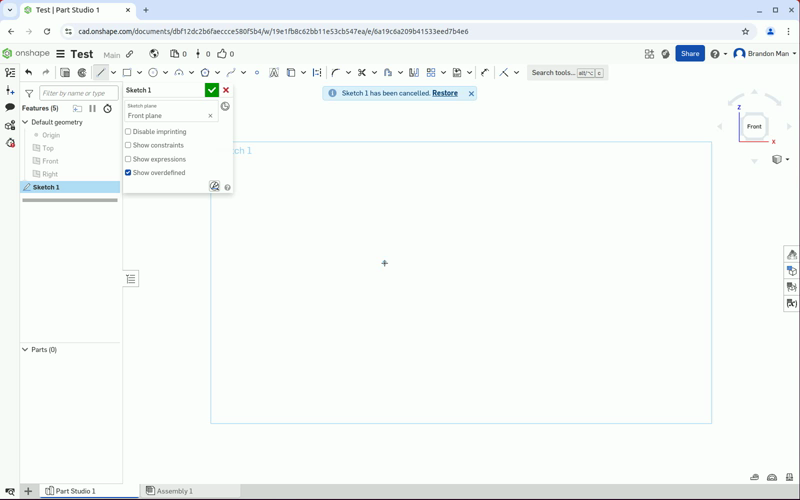
mouse_move(414, 262)
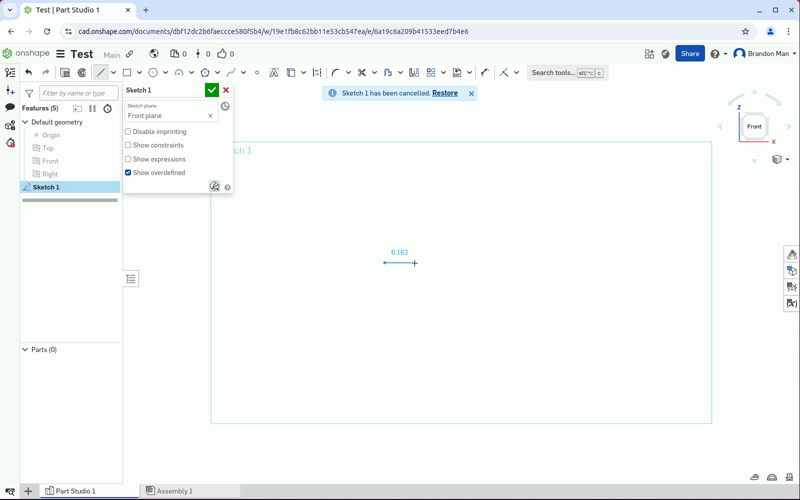
mouse_move(411, 262)
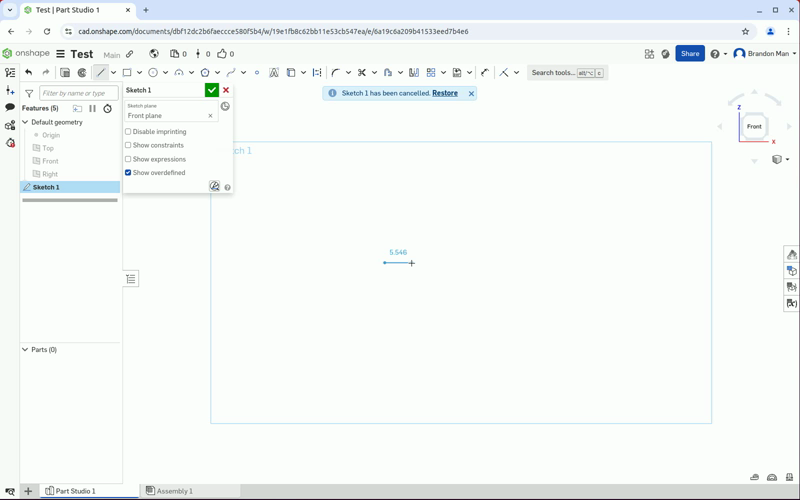
click(411, 262)
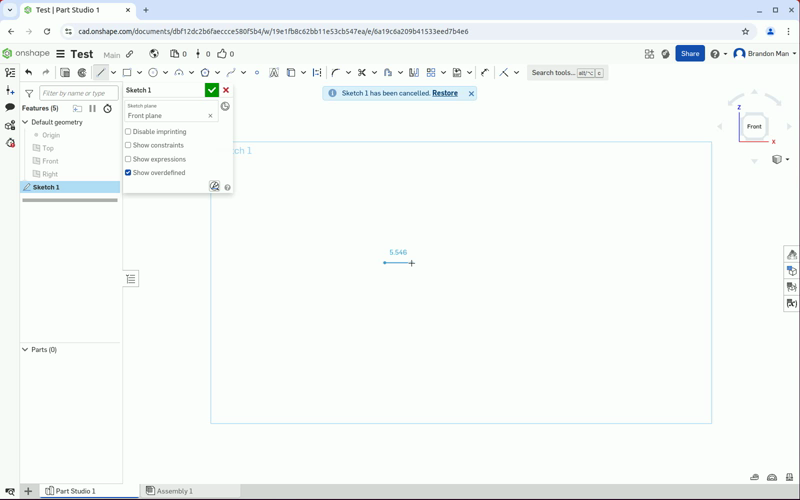
key_up(shift)
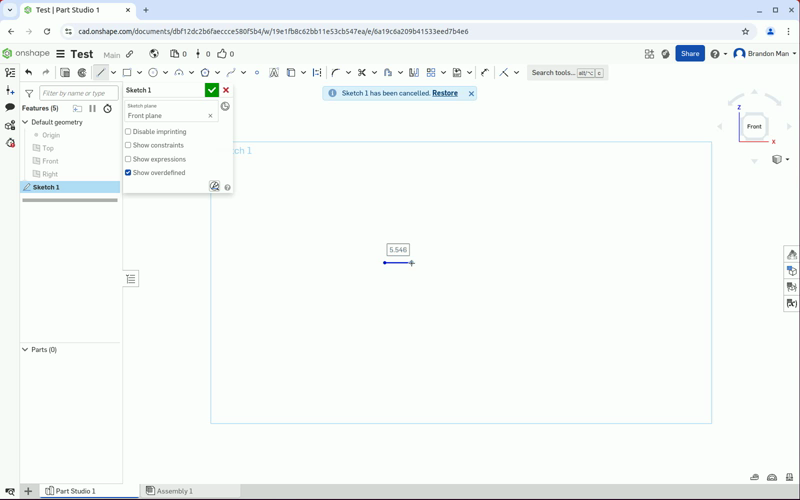
key_down(shift)
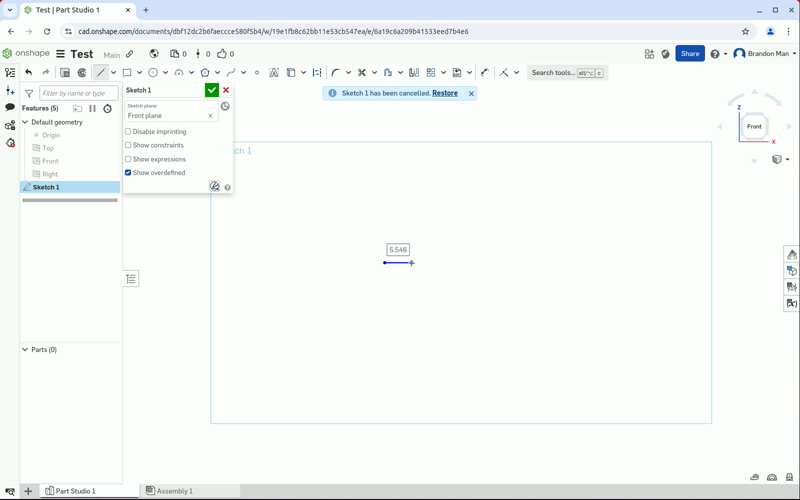
mouse_move(411, 170)
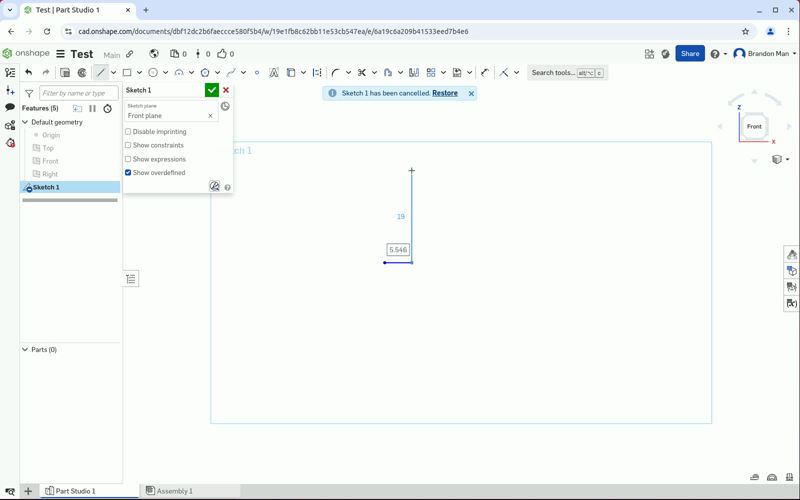
click(411, 170)
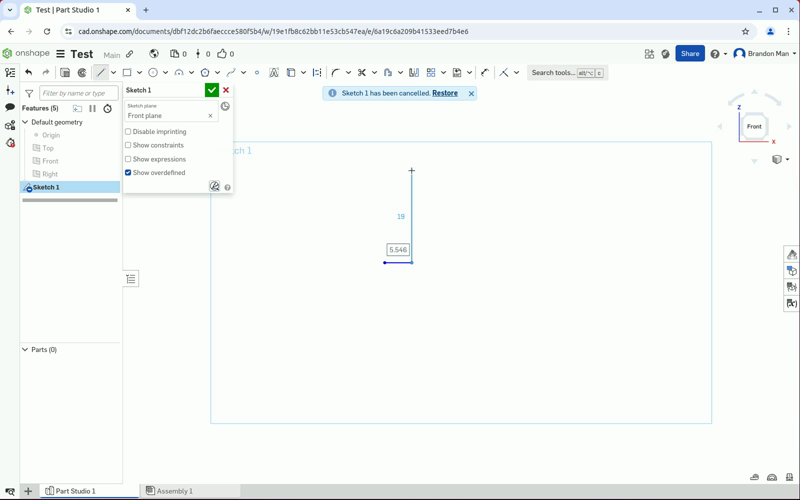
key_up(shift)
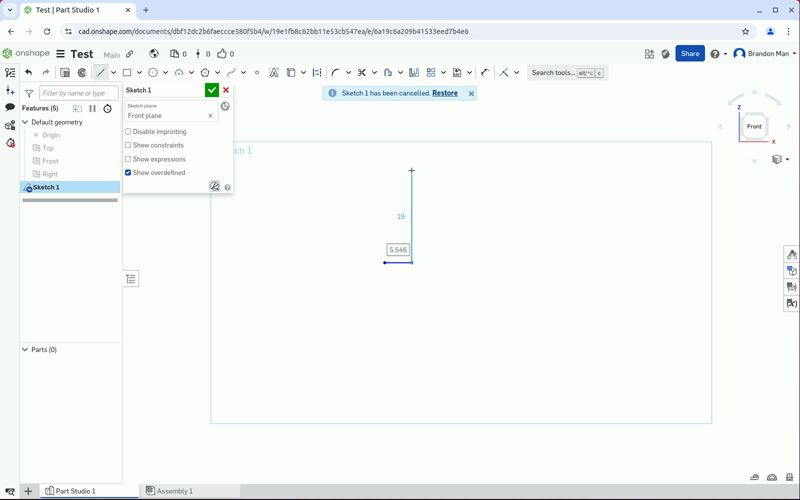
key_down(shift)
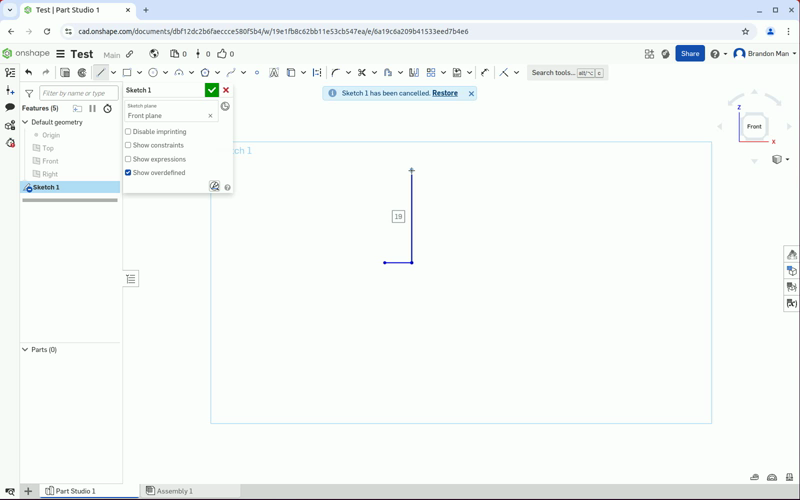
mouse_move(441, 170)
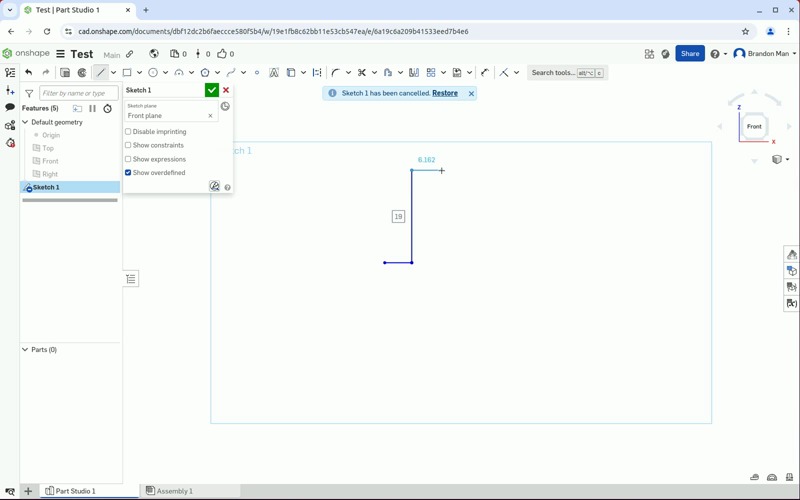
mouse_move(384, 170)
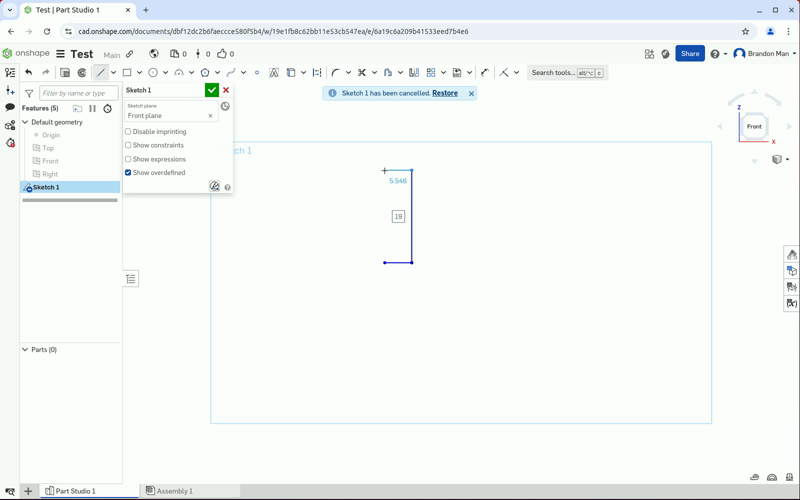
click(384, 170)
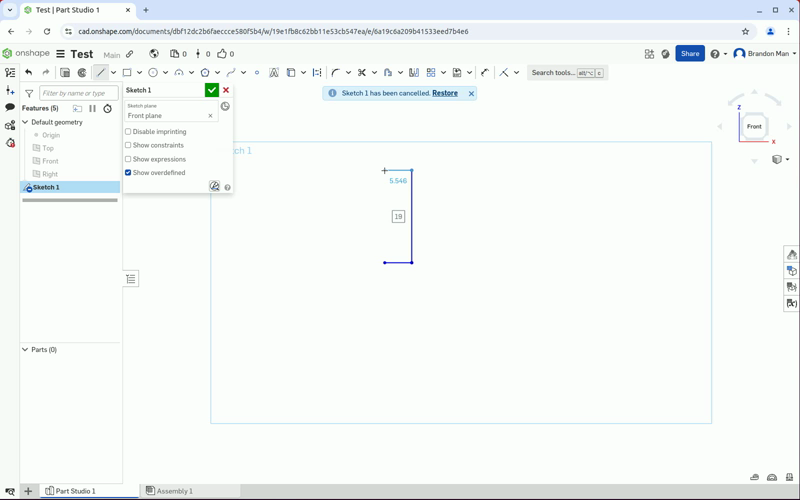
key_up(shift)
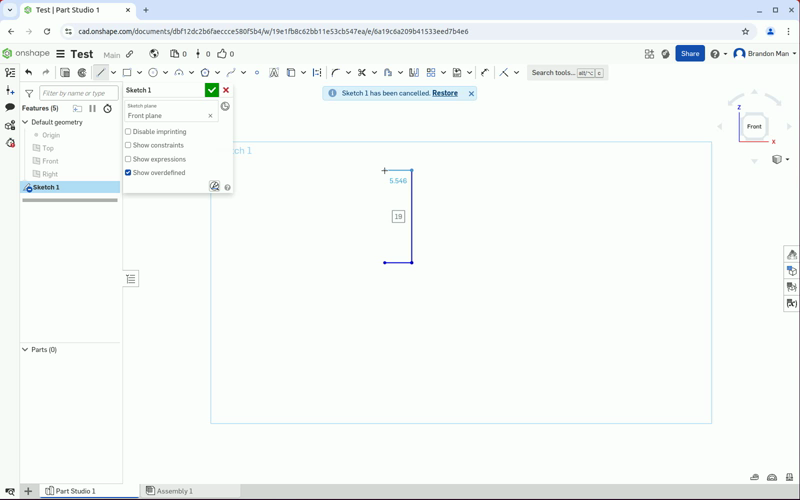
key_down(shift)
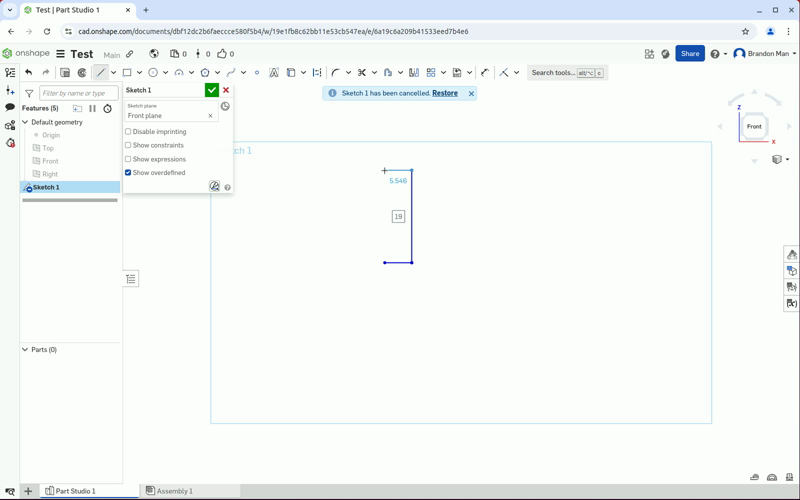
mouse_move(414, 170)
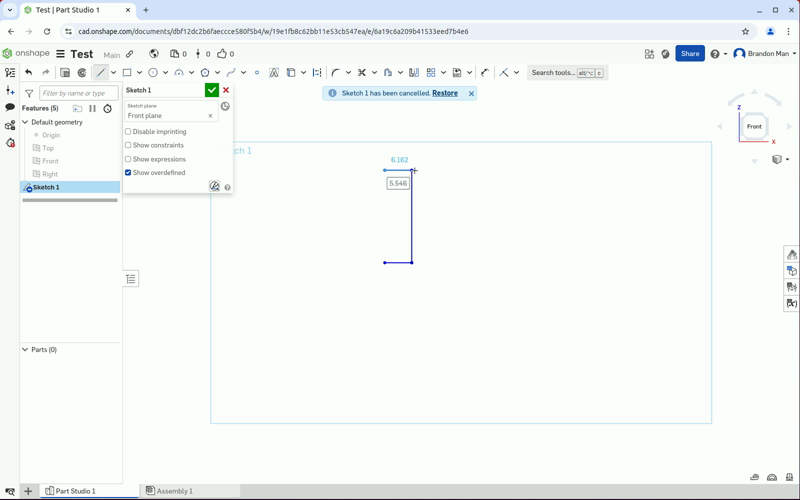
mouse_move(384, 202)
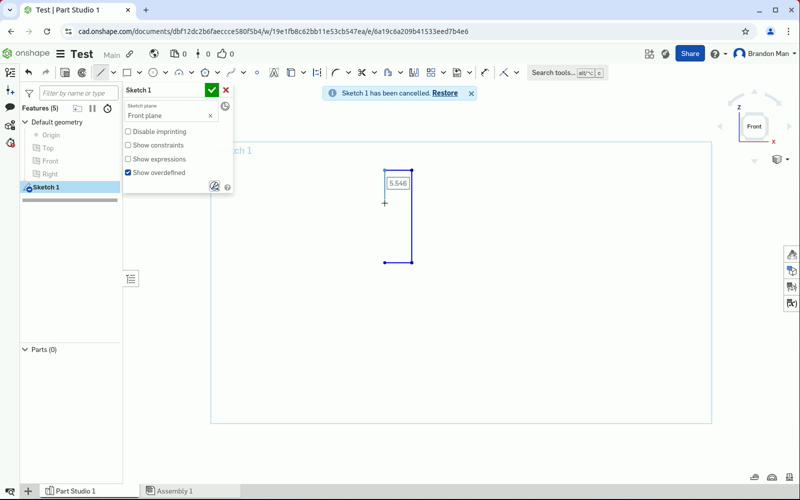
click(384, 202)
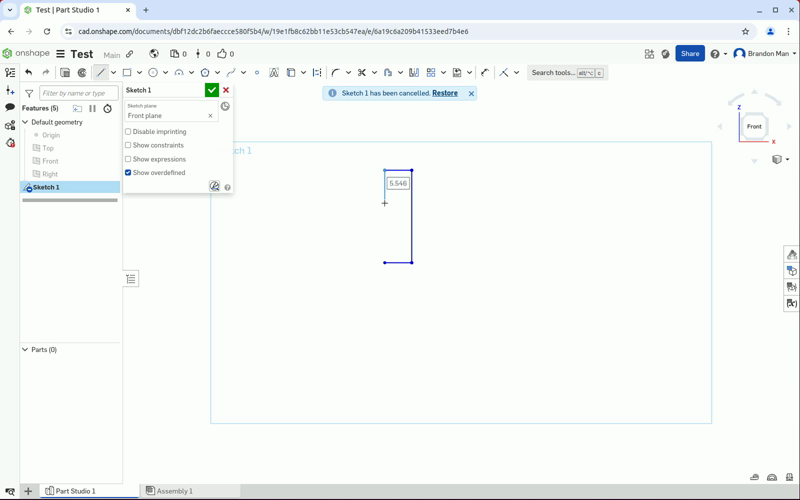
key_up(shift)
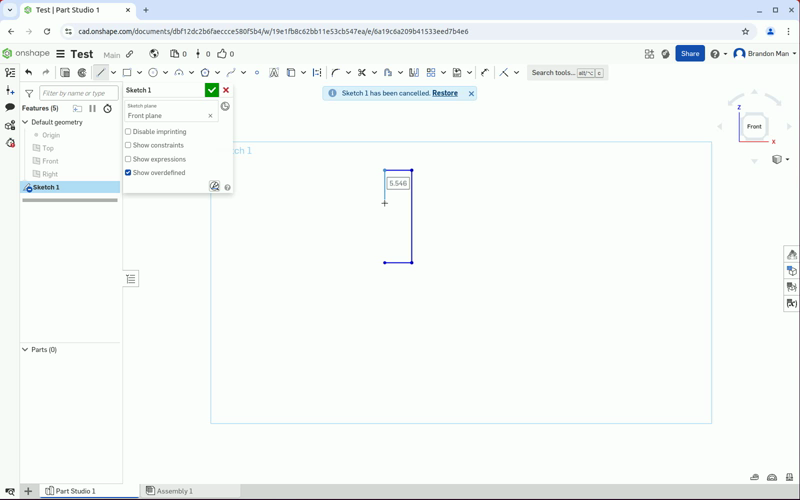
key_down(shift)
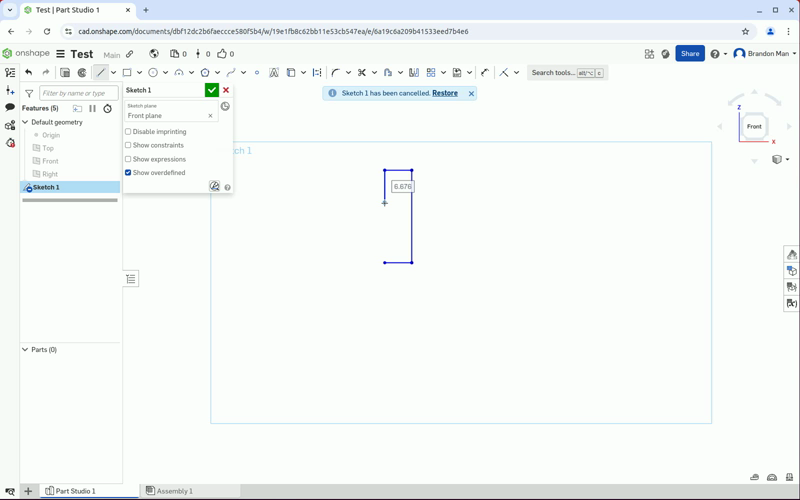
mouse_move(414, 202)
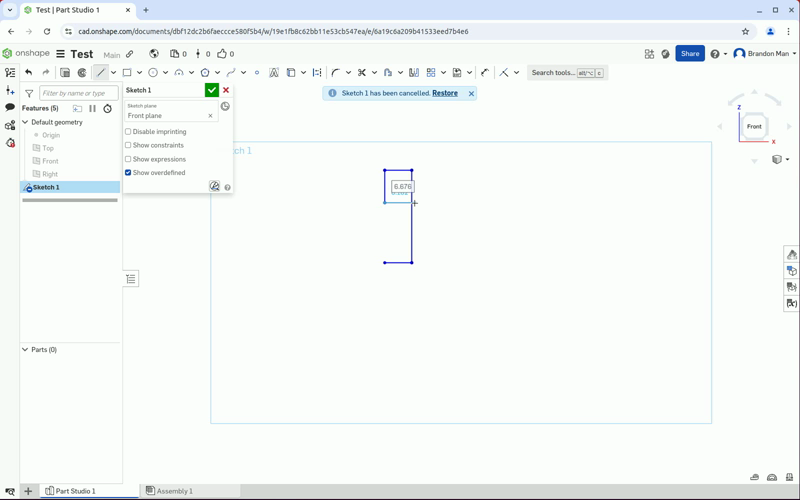
mouse_move(384, 230)
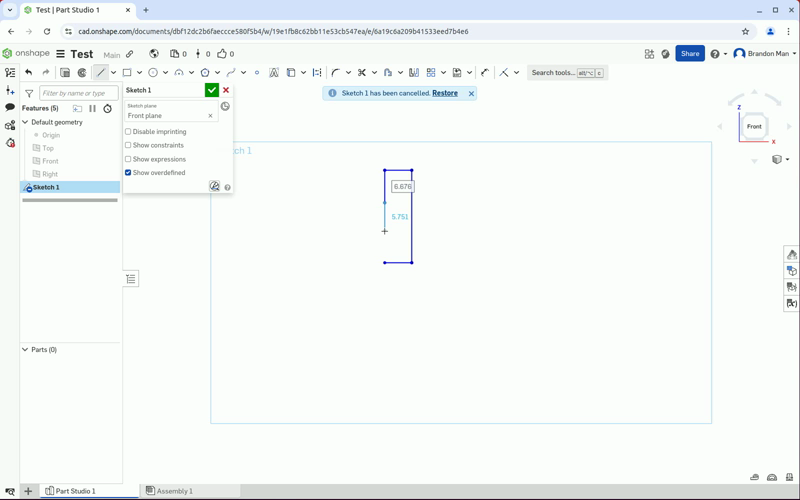
click(384, 230)
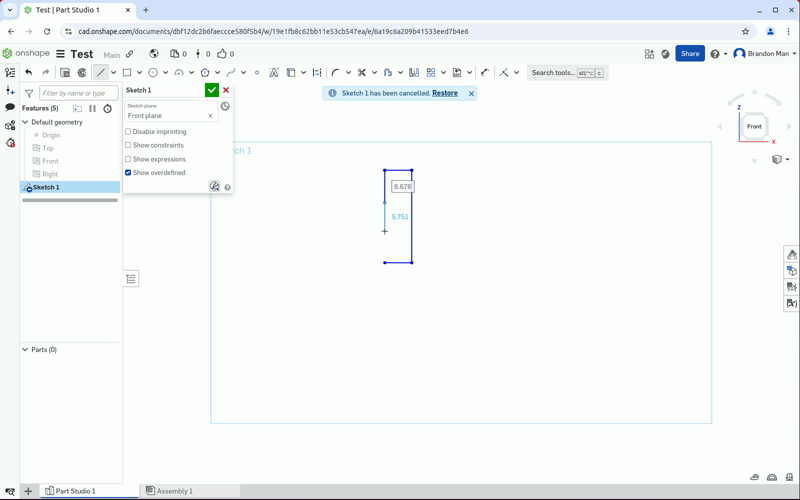
key_up(shift)
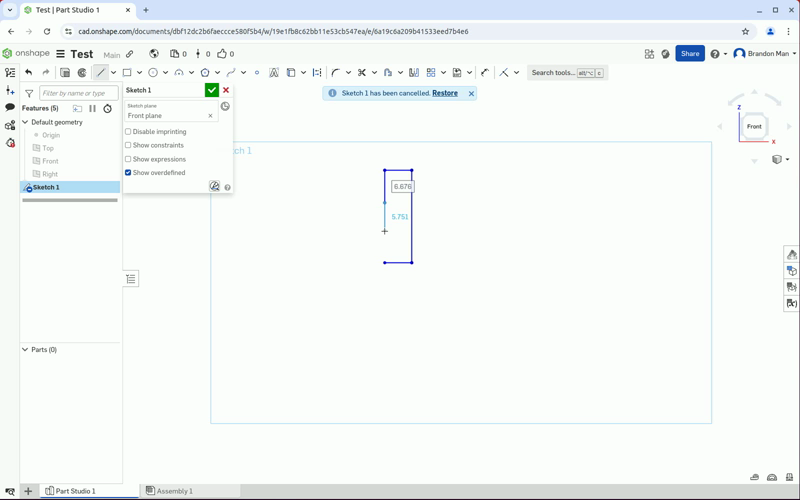
mouse_move(414, 230)
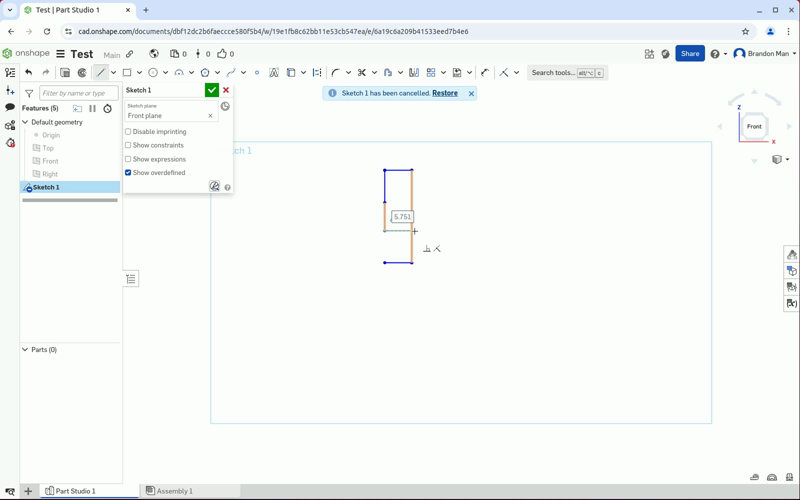
key_down(shift)
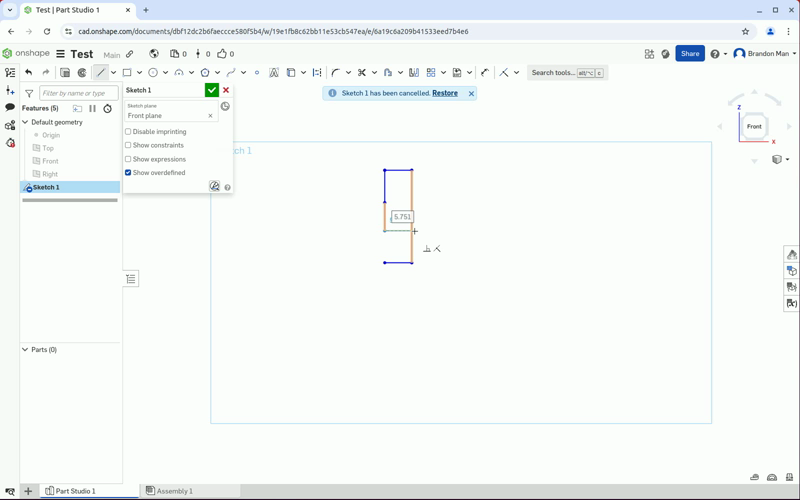
mouse_move(384, 262)
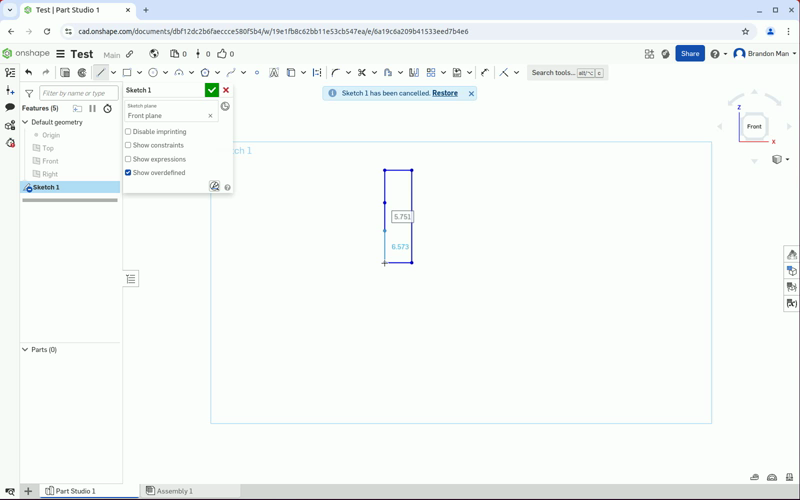
key_up(shift)
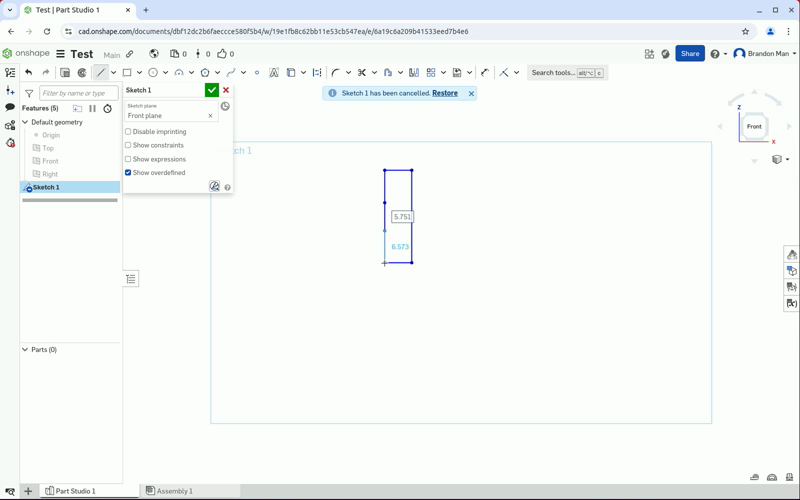
click(384, 262)
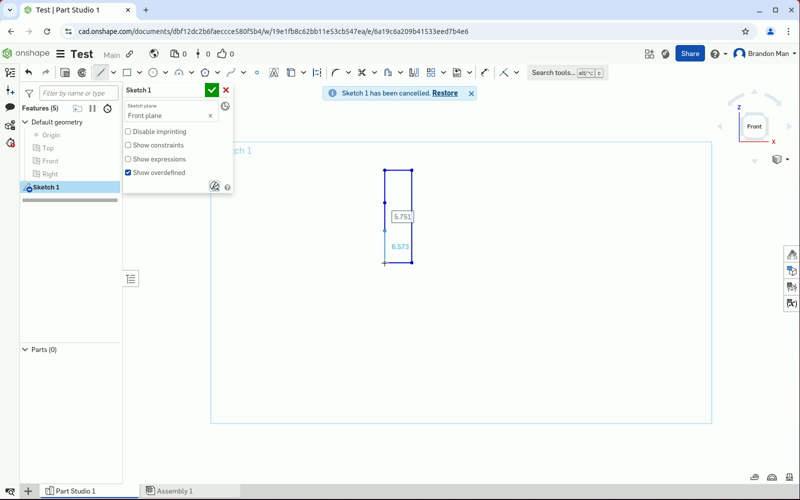
key(esc)
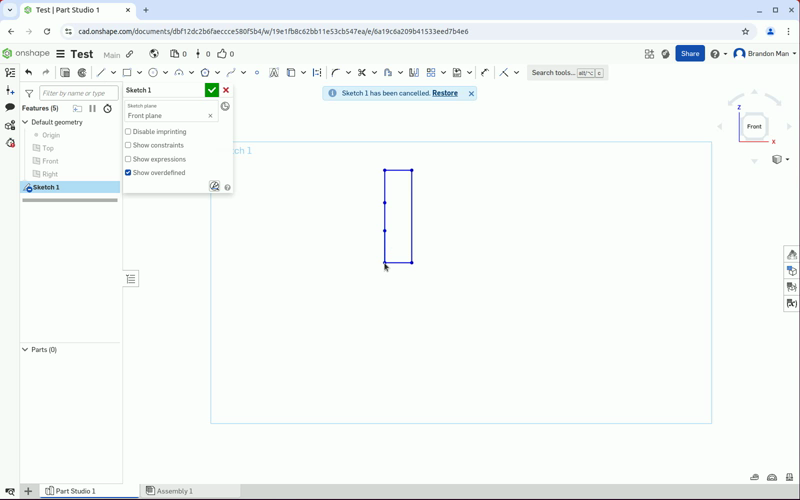
mouse_move(394, 220)
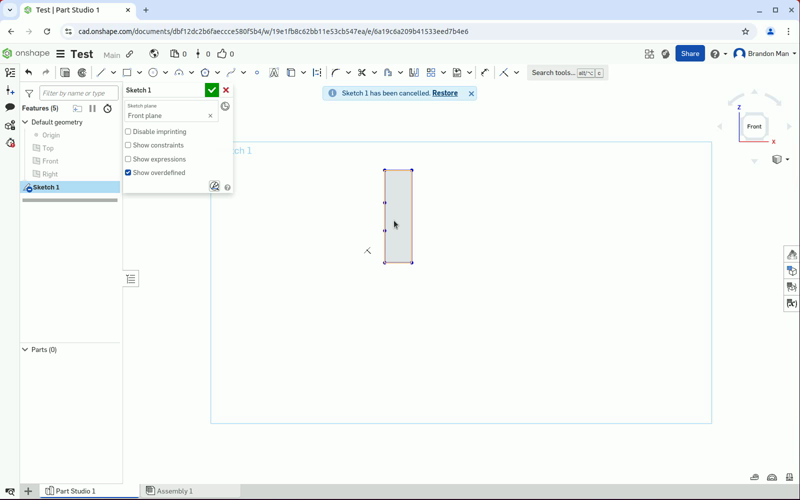
click(394, 220)
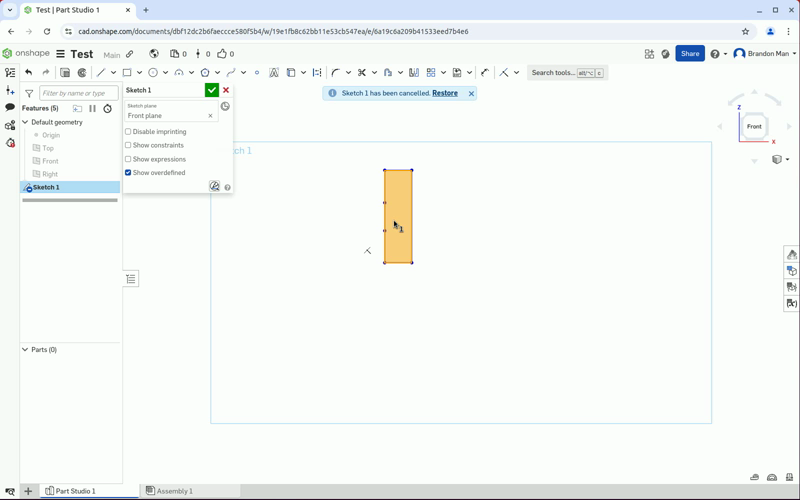
mouse_move(73, 352)
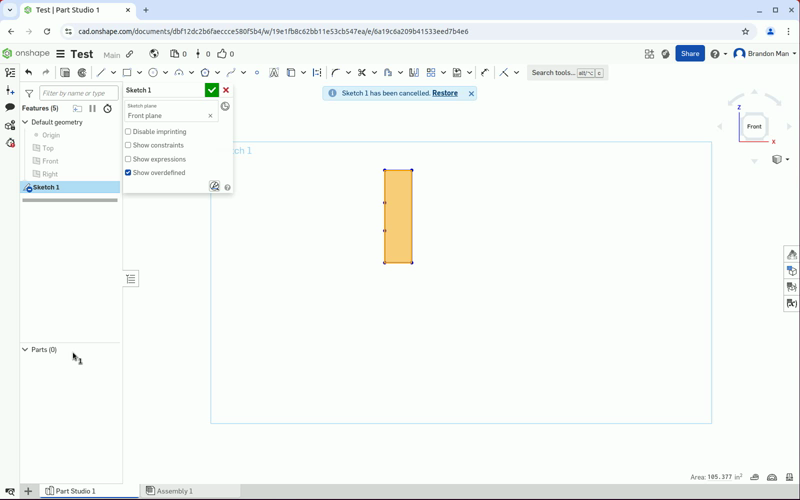
key(shift+y)
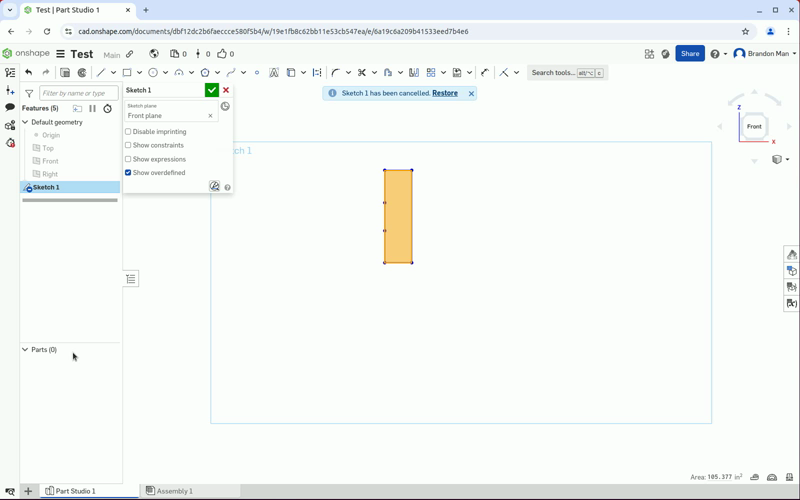
key(shift+e)
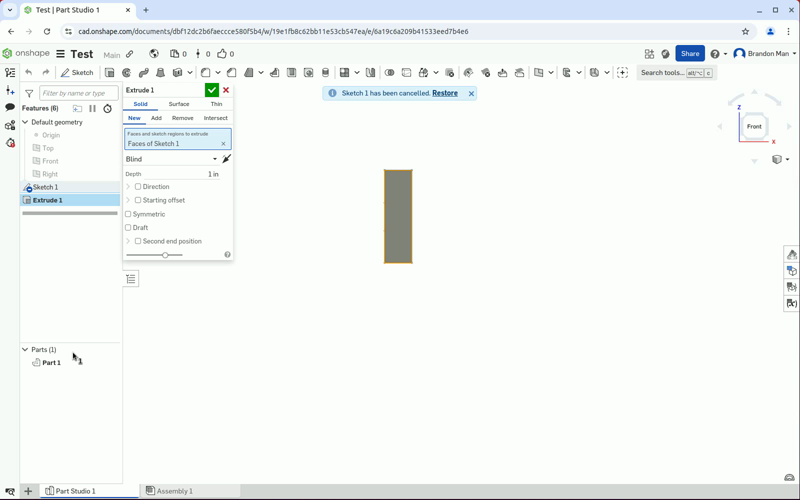
mouse_move(143, 106)
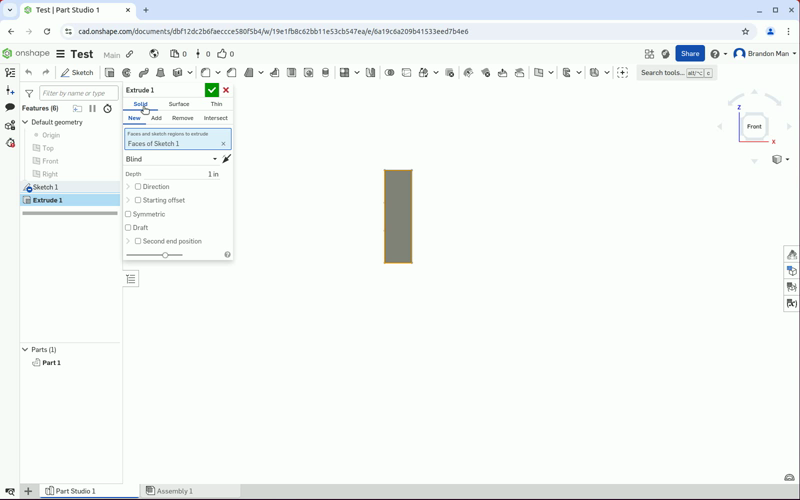
click(143, 106)
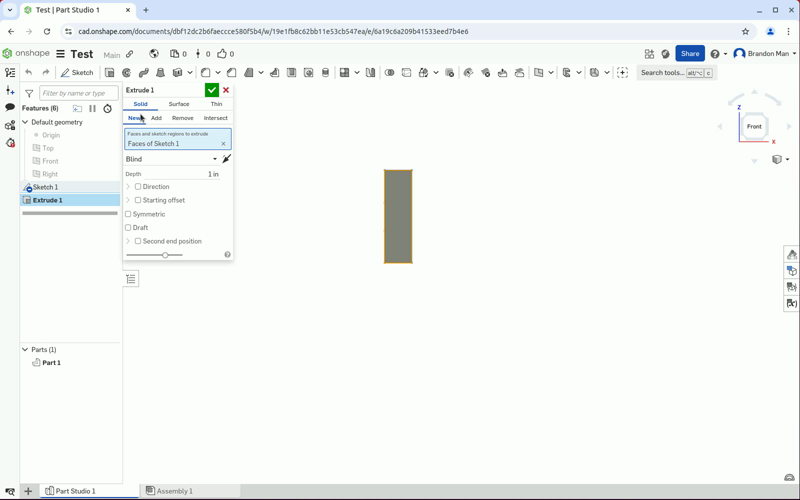
mouse_move(137, 120)
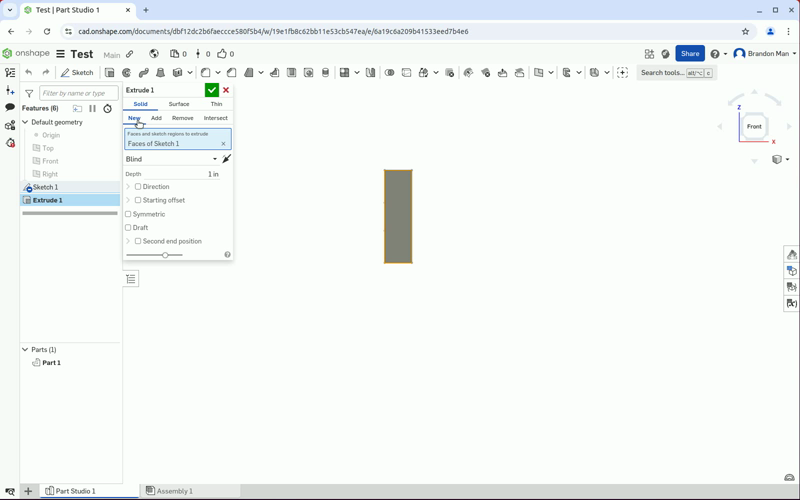
click(137, 120)
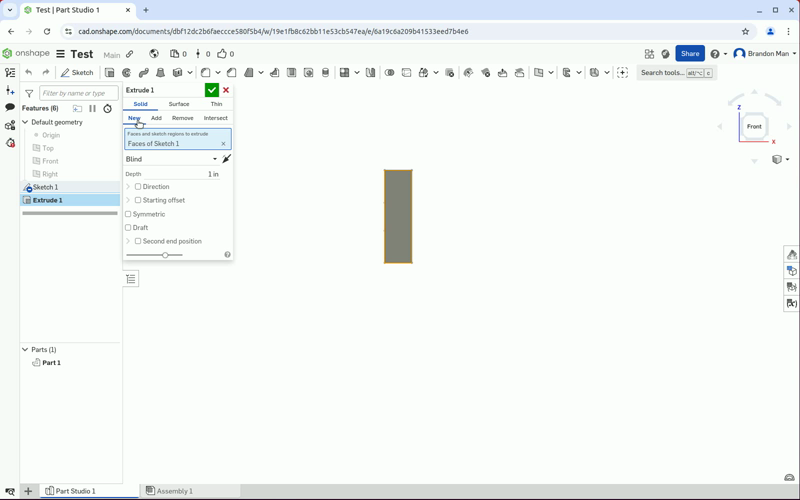
key(tab, 4)
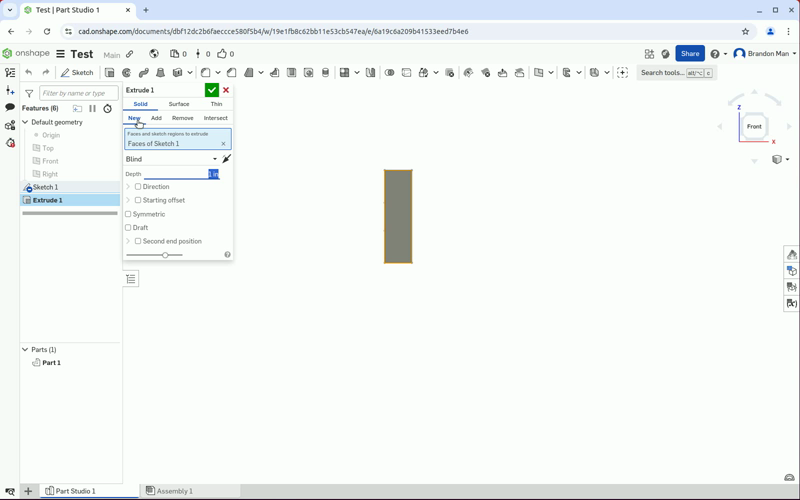
text(7.702)
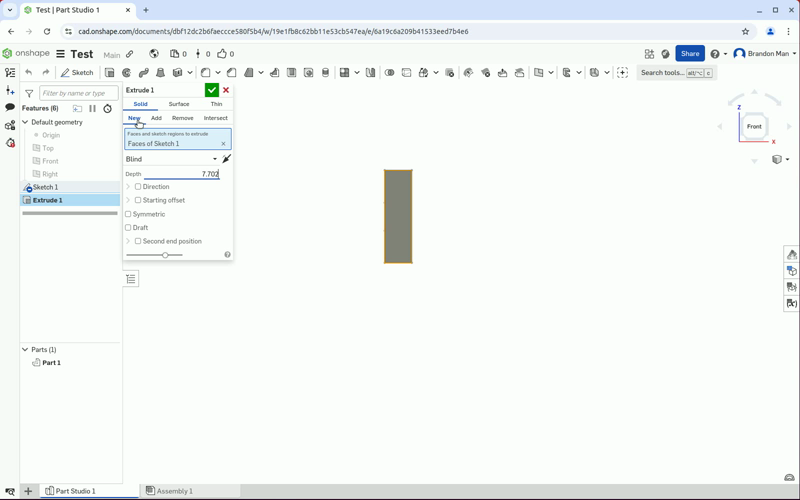
key(tab, 3)
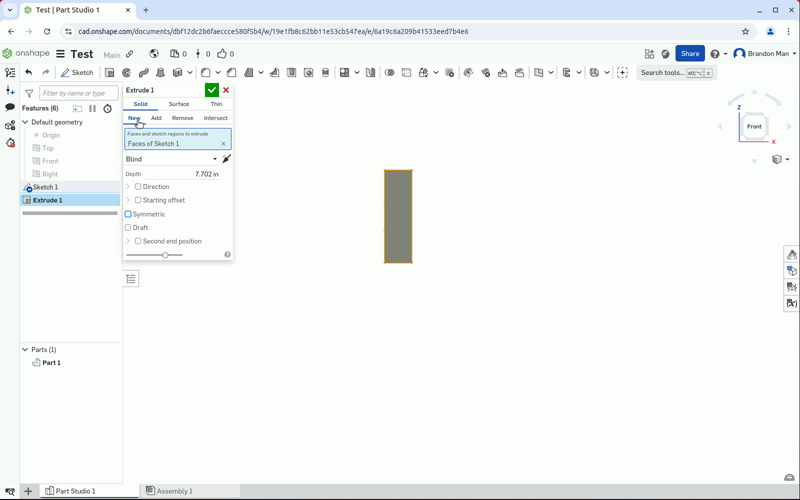
key(space)
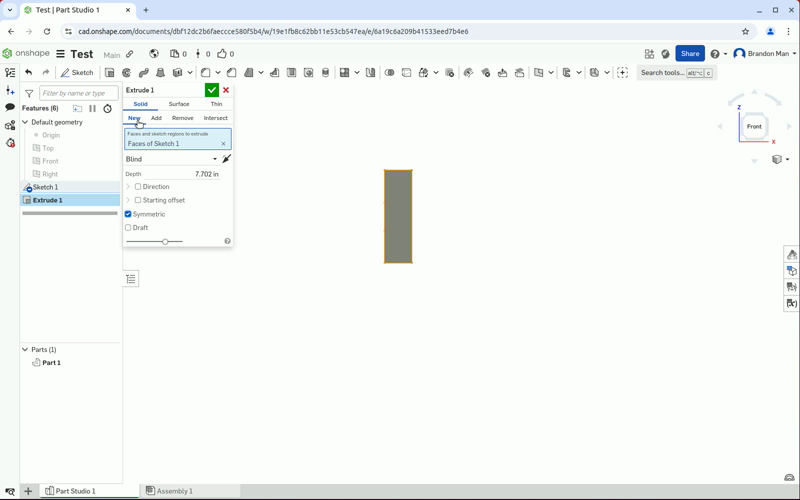
key(enter)
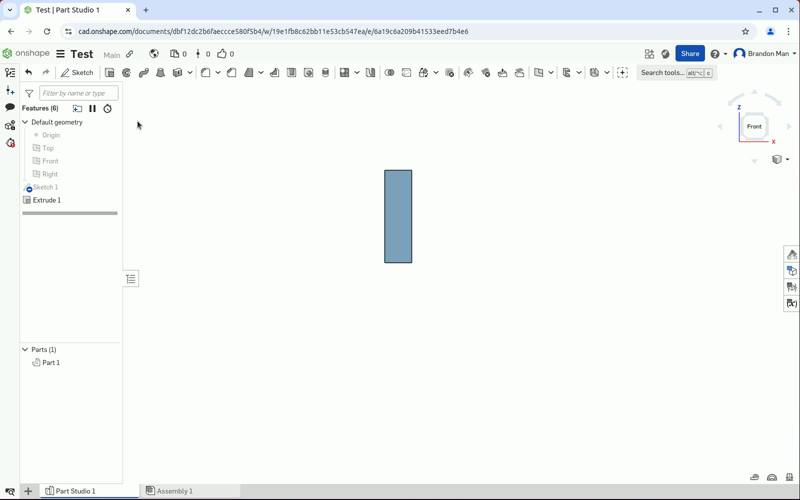
key(shift+h)
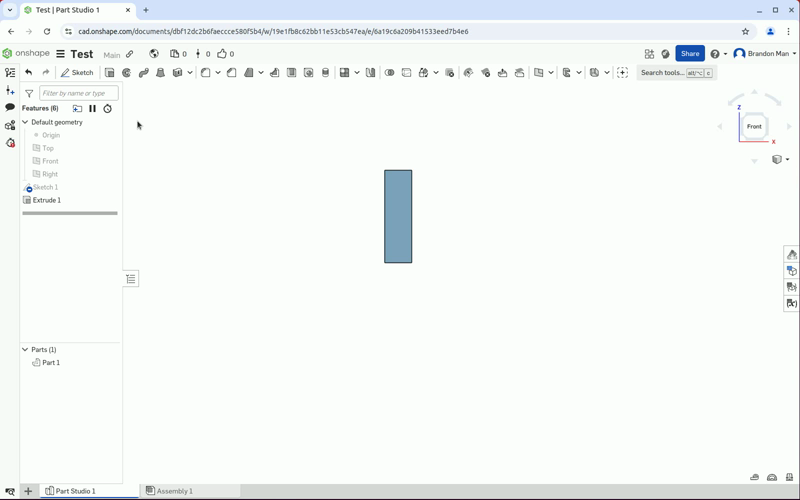
key(shift+h)
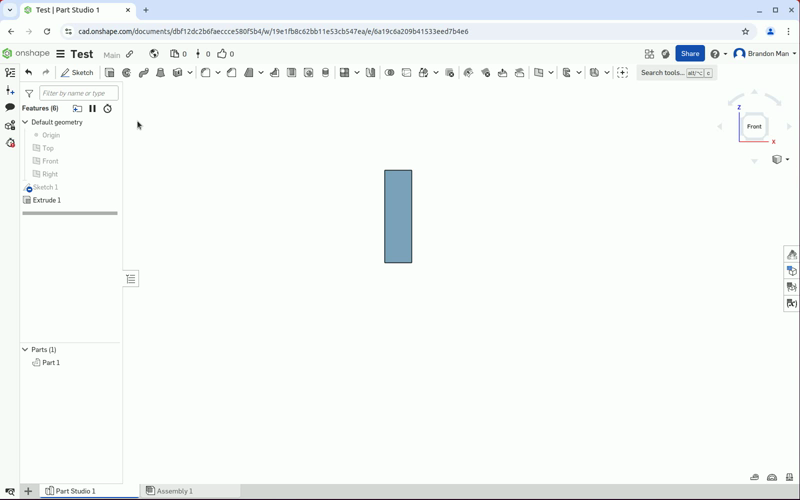
mouse_move(73, 189)
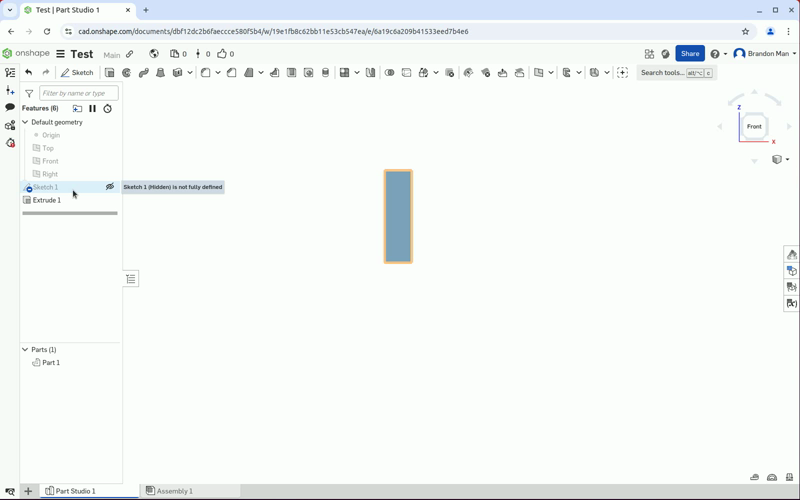
click(73, 189)
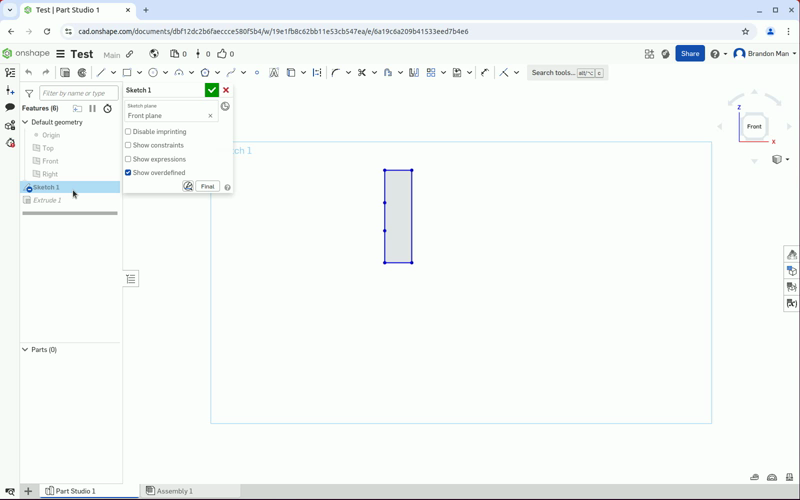
mouse_move(229, 92)
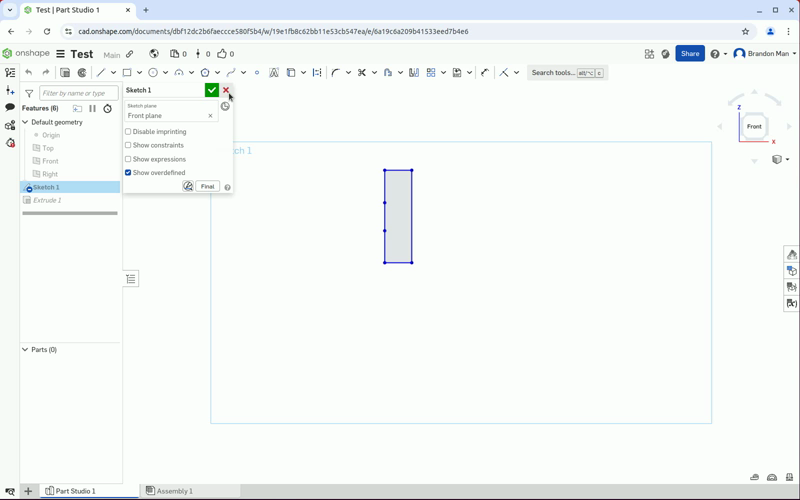
click(229, 92)
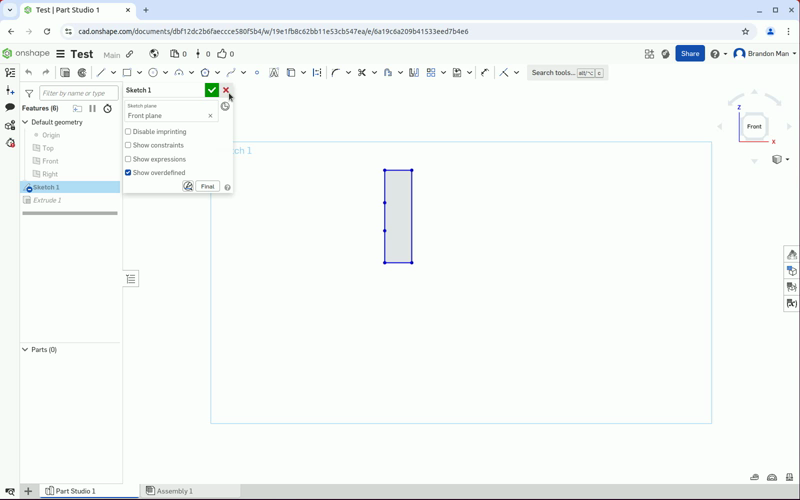
key(shift+s)
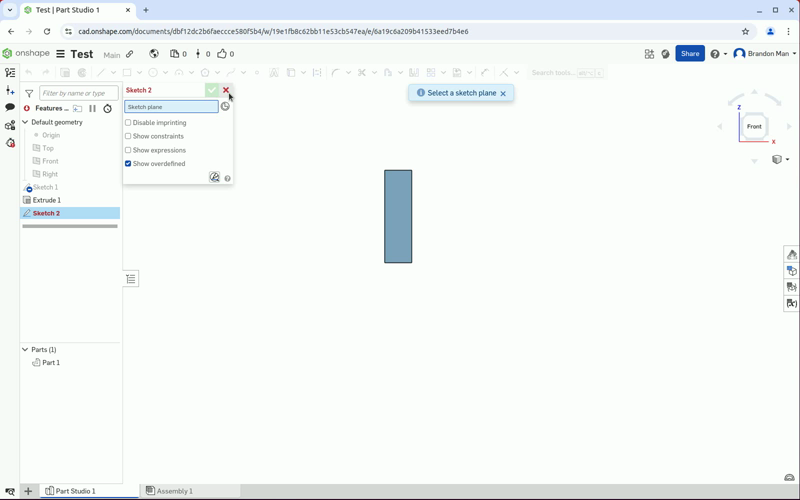
mouse_move(73, 163)
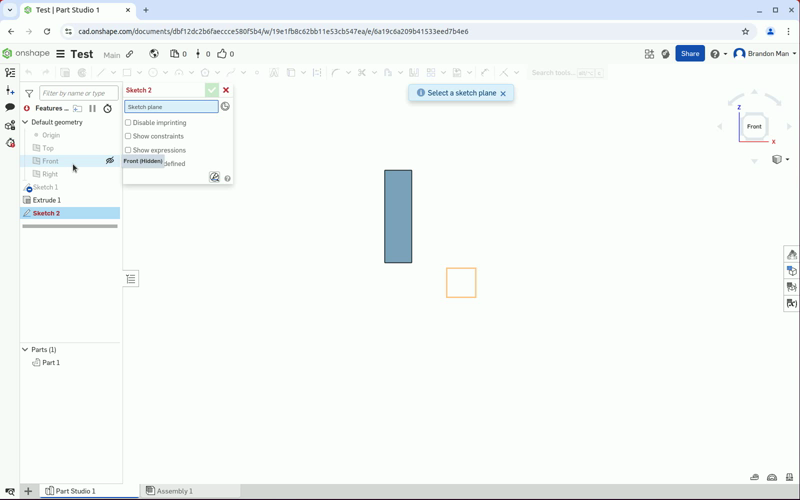
click(73, 163)
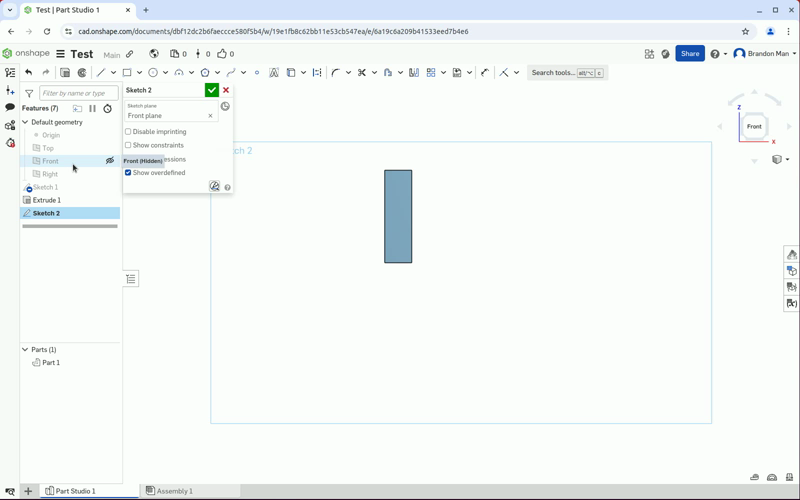
mouse_move(73, 352)
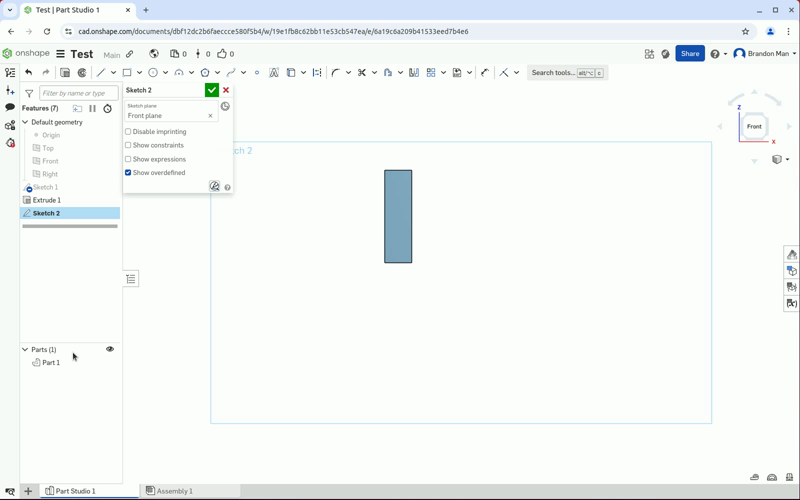
key(y)
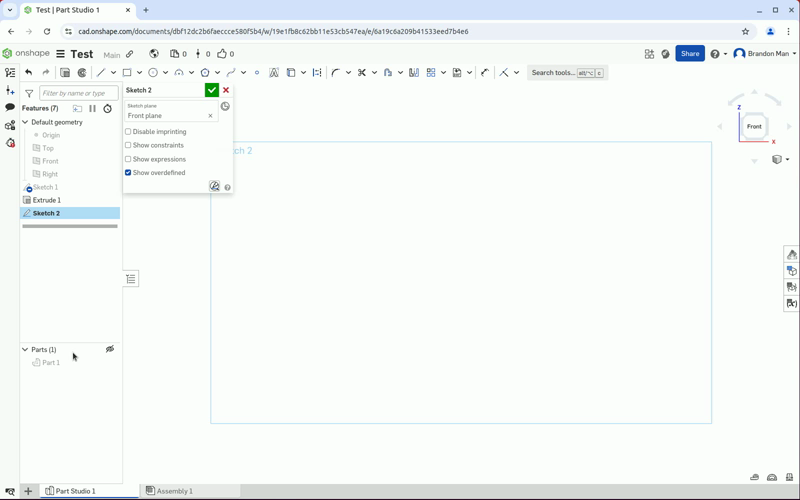
key(l)
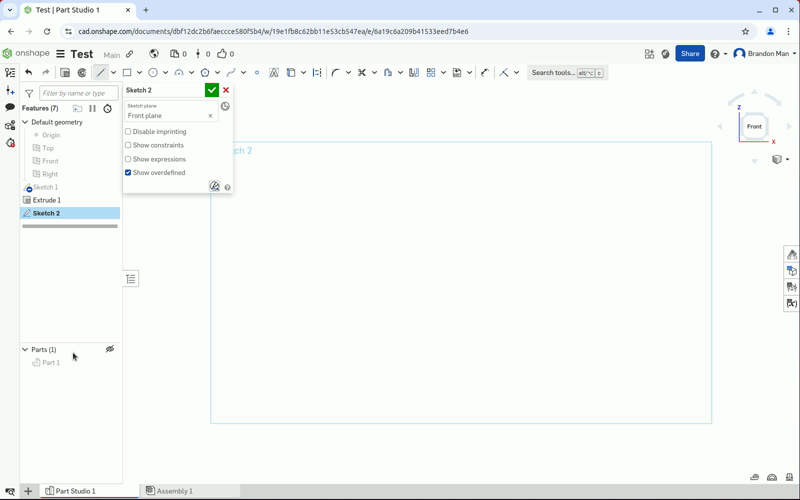
key_down(shift)
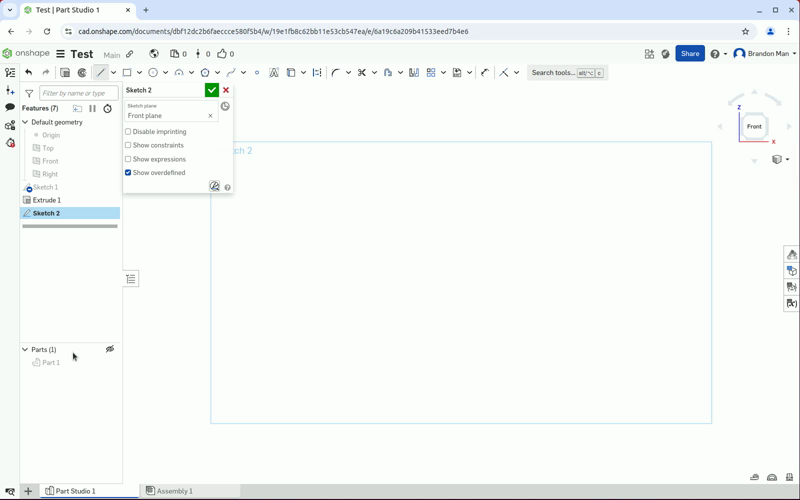
mouse_move(356, 230)
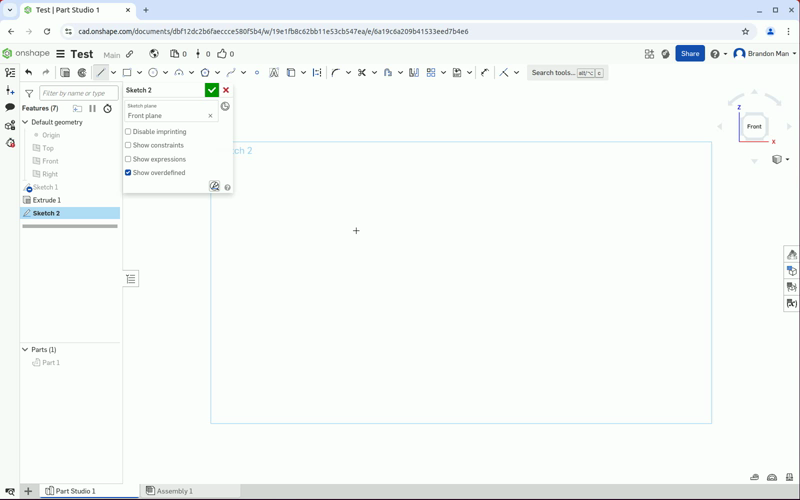
click(356, 230)
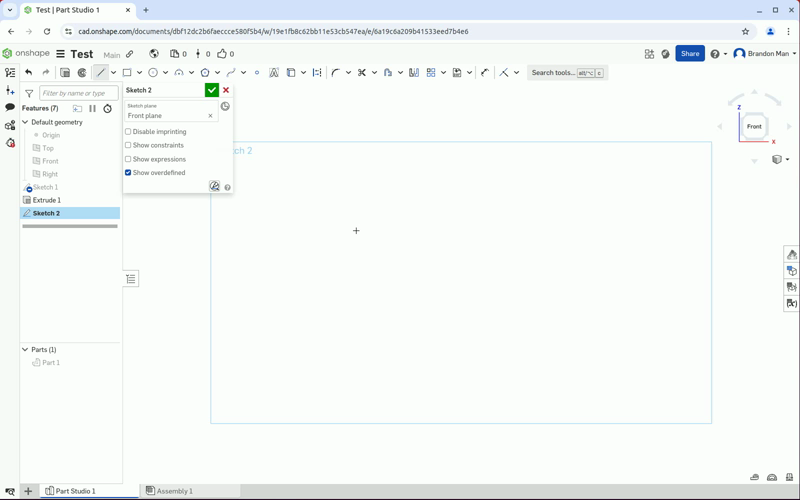
key_up(shift)
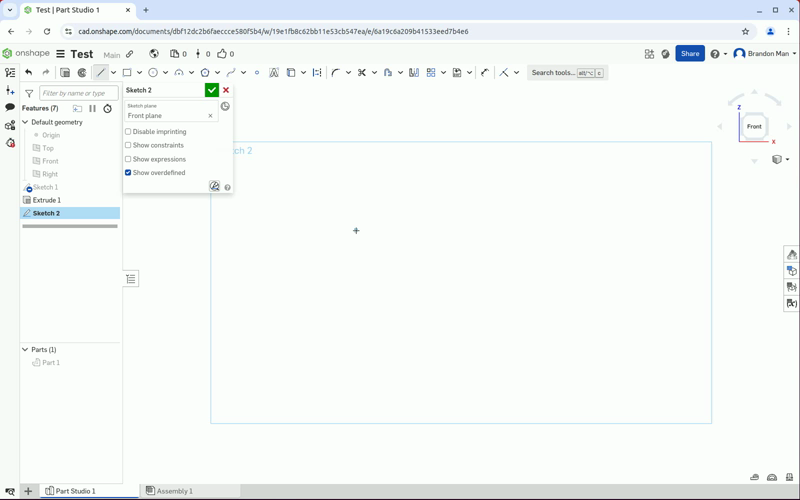
key_down(shift)
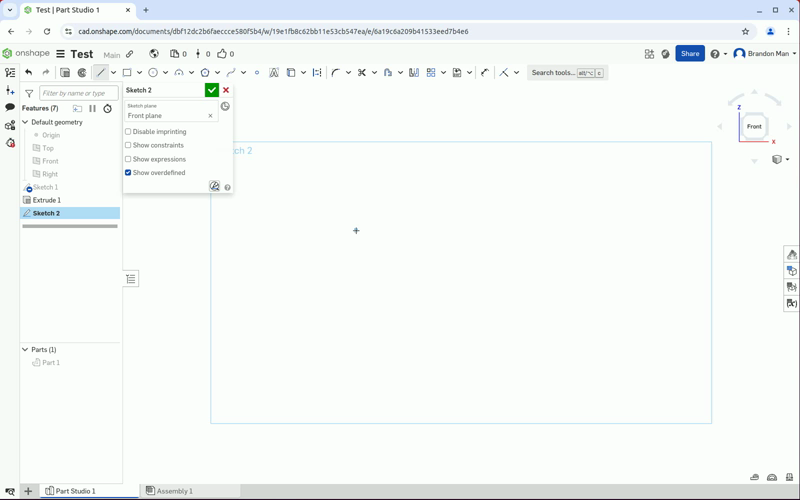
mouse_move(386, 230)
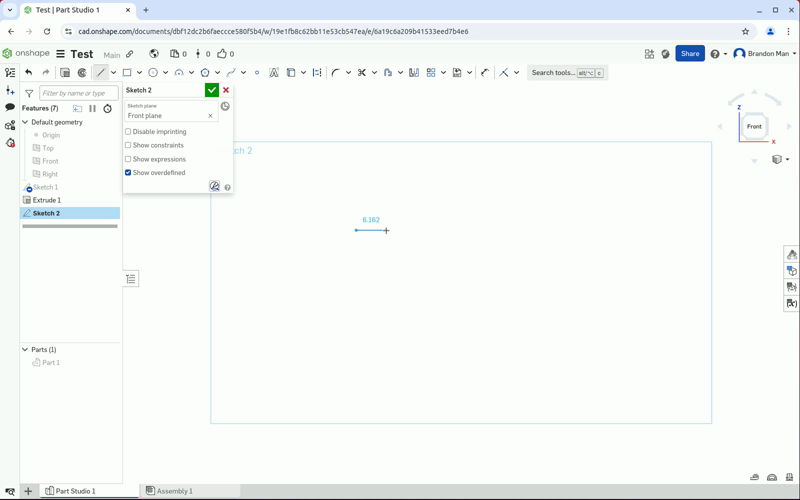
mouse_move(385, 230)
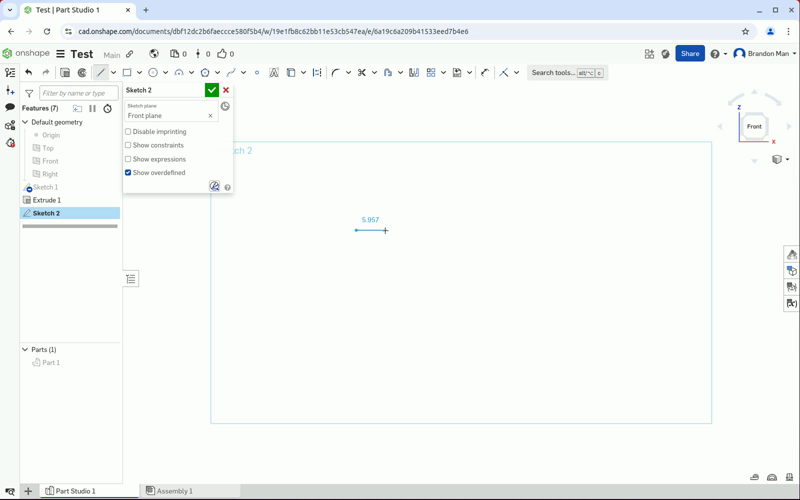
click(385, 230)
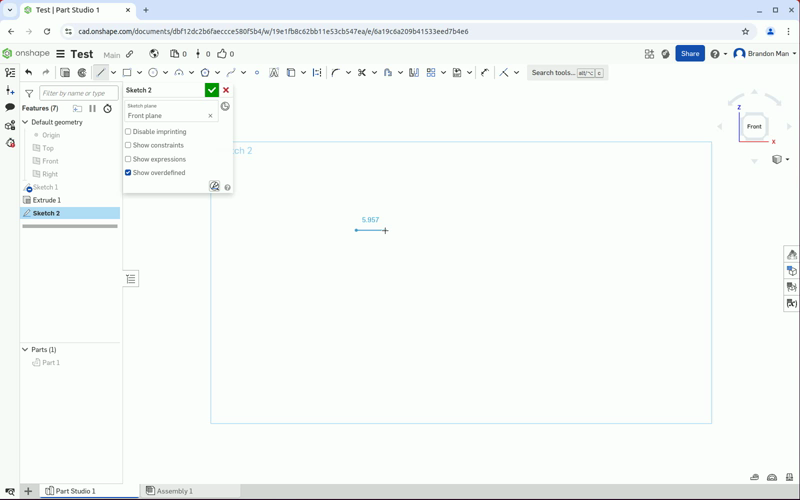
key_up(shift)
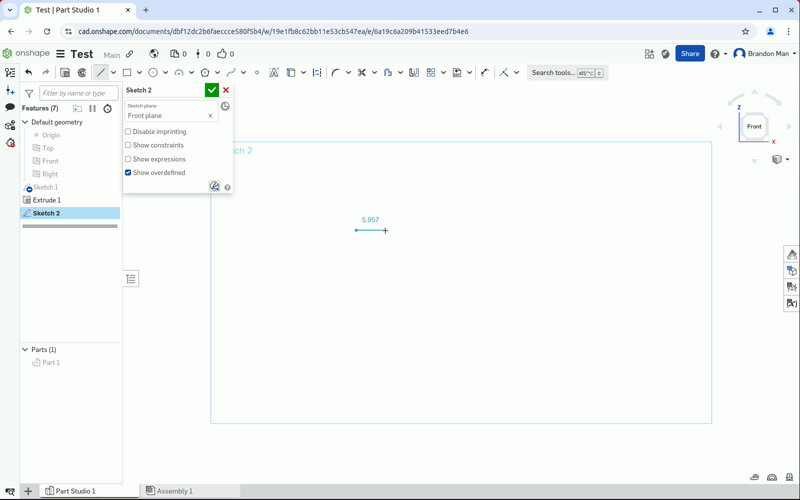
key_down(shift)
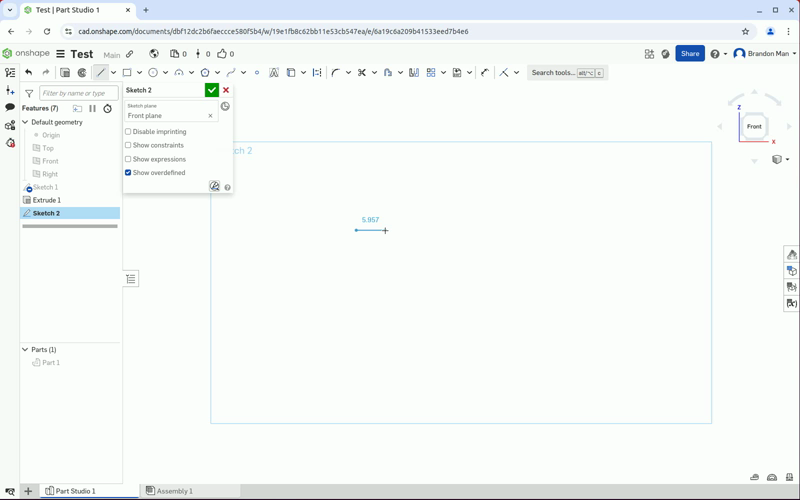
mouse_move(415, 230)
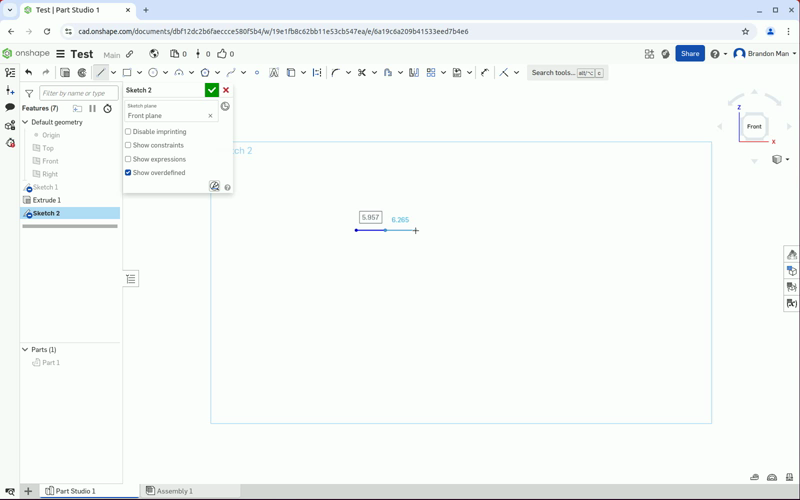
mouse_move(385, 201)
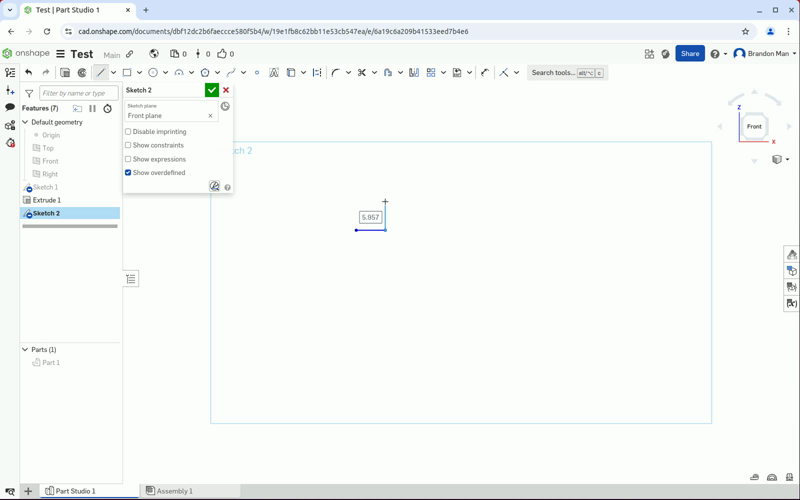
click(385, 201)
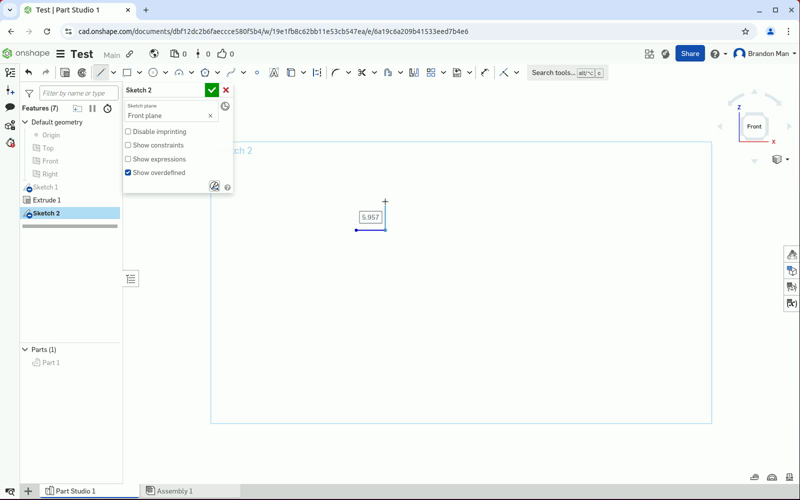
key_up(shift)
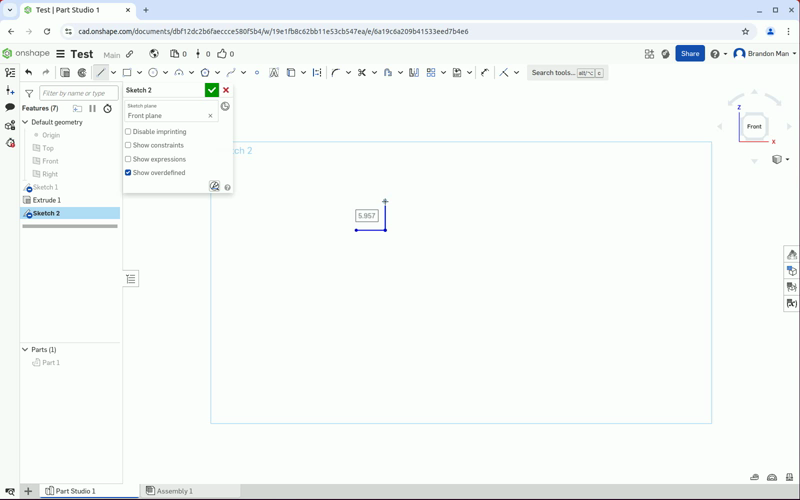
key_down(shift)
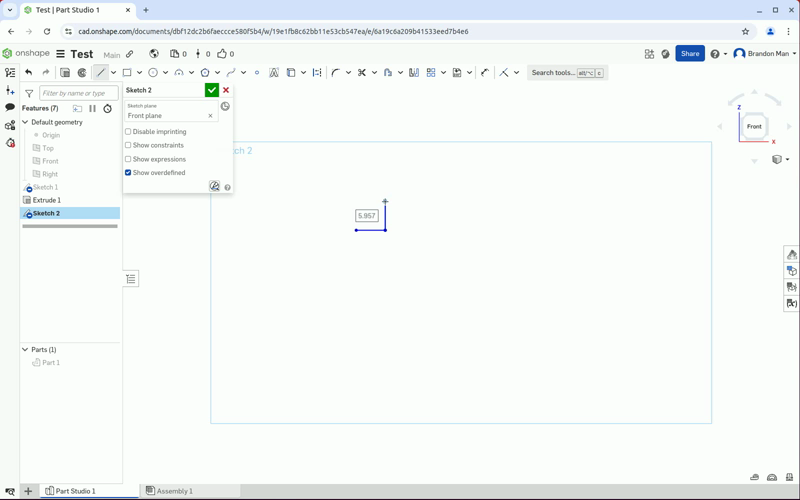
mouse_move(415, 201)
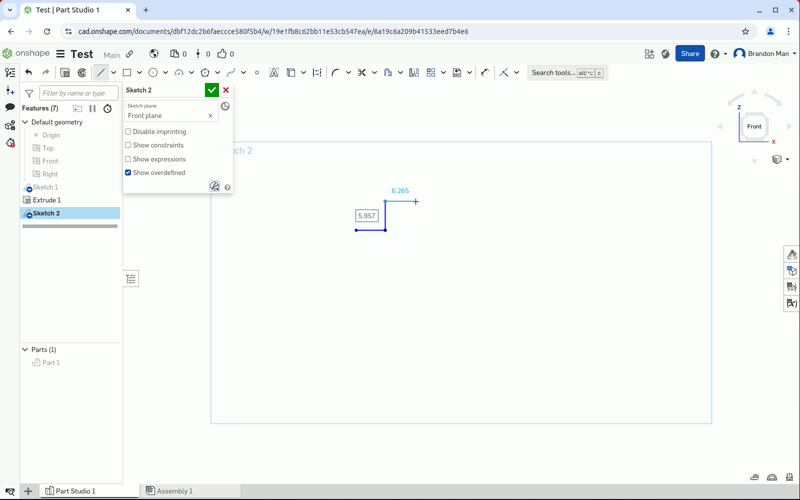
mouse_move(356, 201)
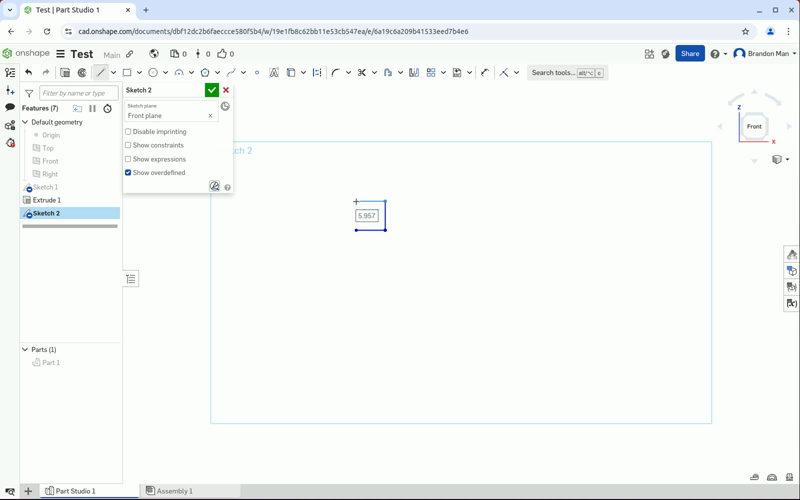
click(356, 201)
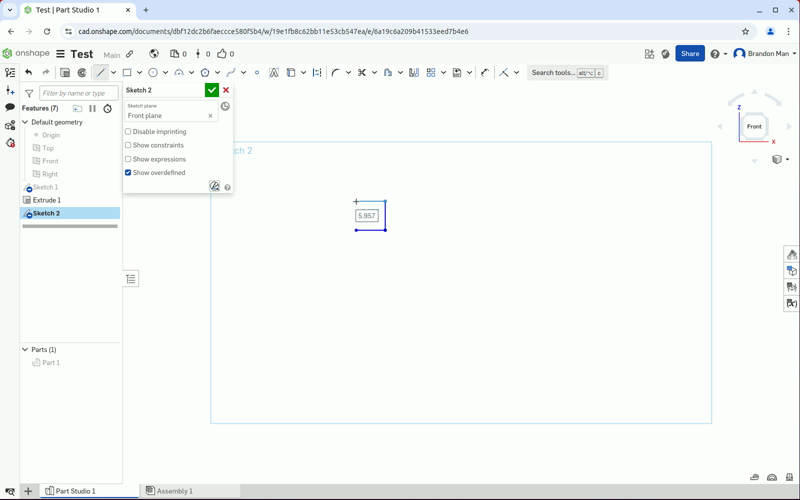
key_up(shift)
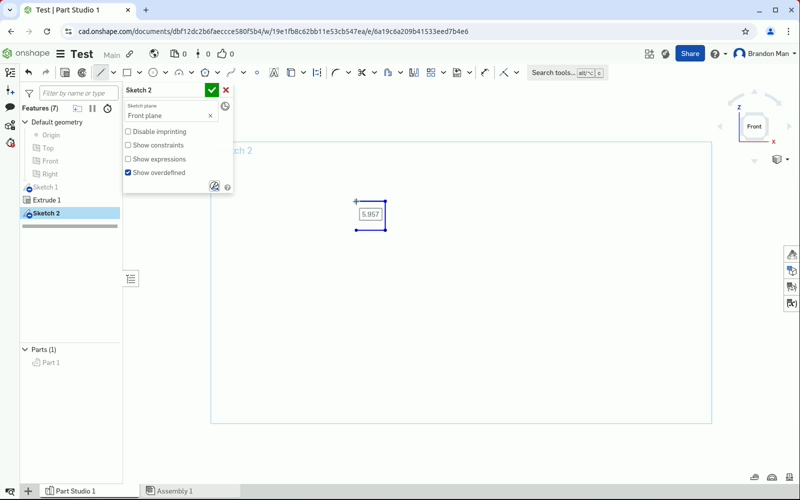
mouse_move(386, 201)
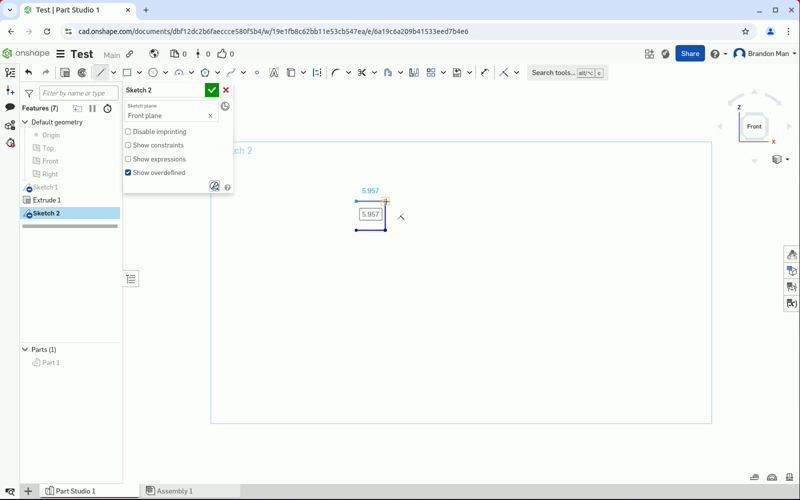
key_down(shift)
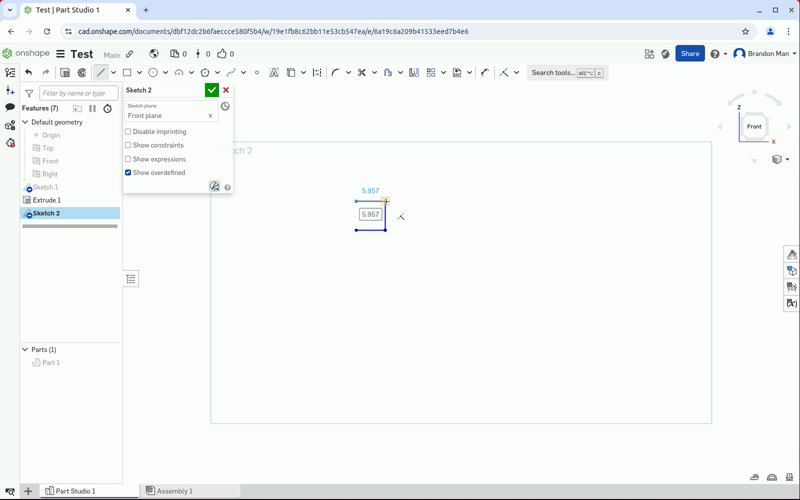
mouse_move(356, 230)
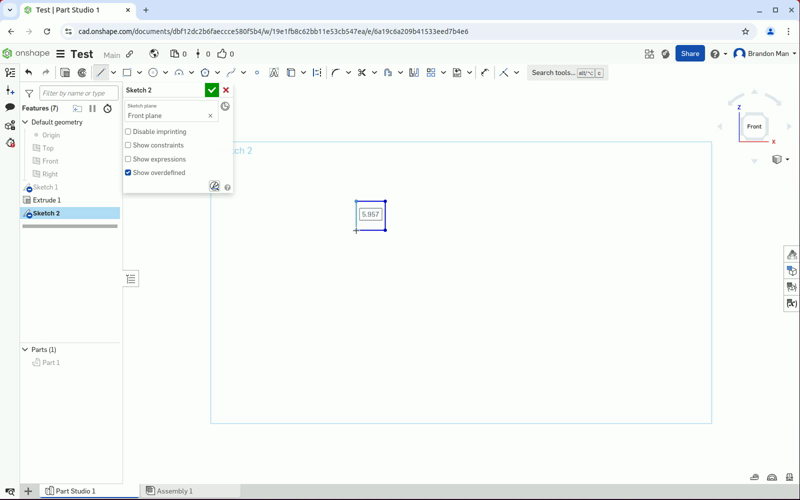
key_up(shift)
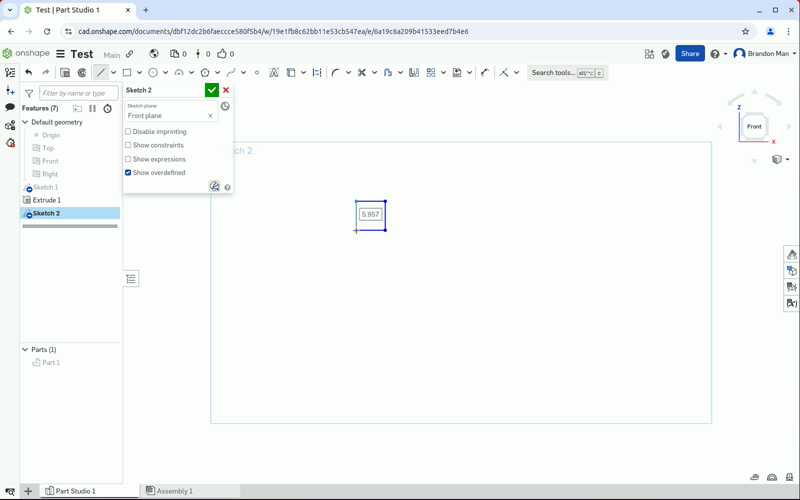
click(356, 230)
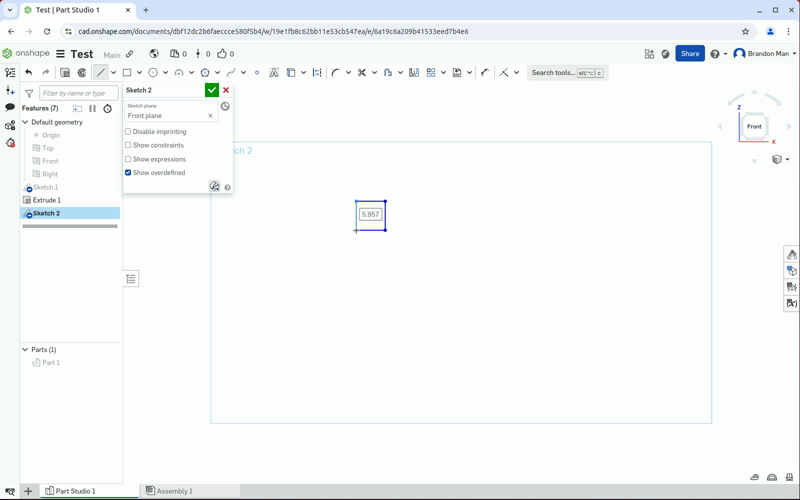
key(esc)
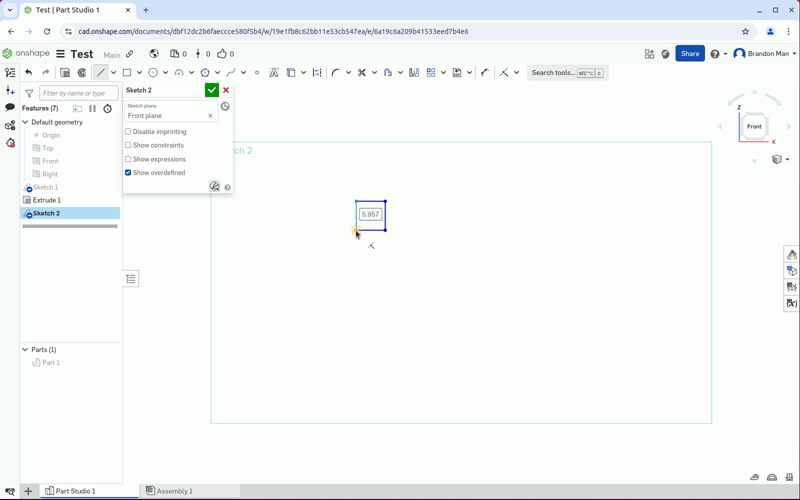
mouse_move(374, 227)
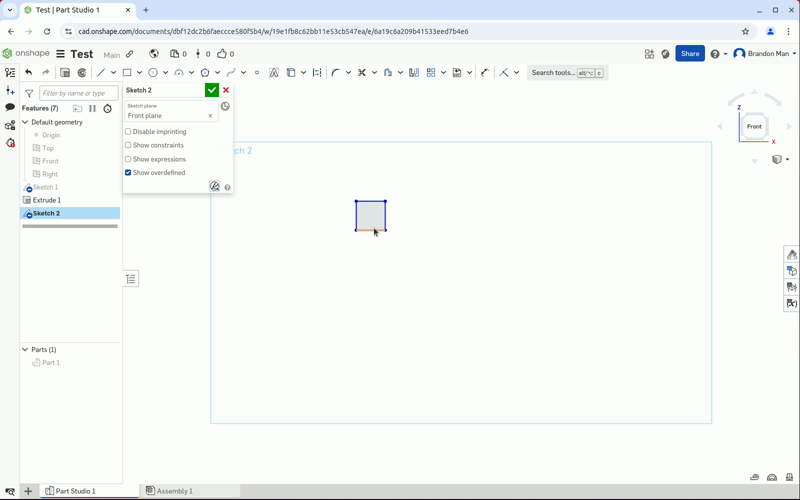
scroll(6)
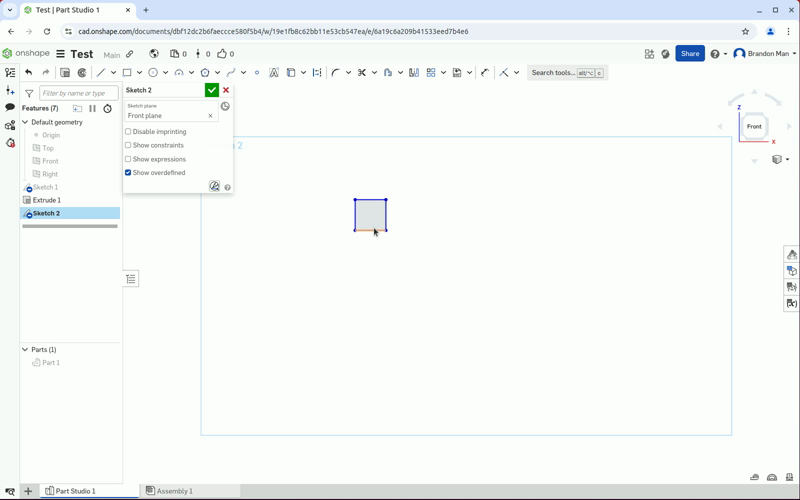
scroll(6)
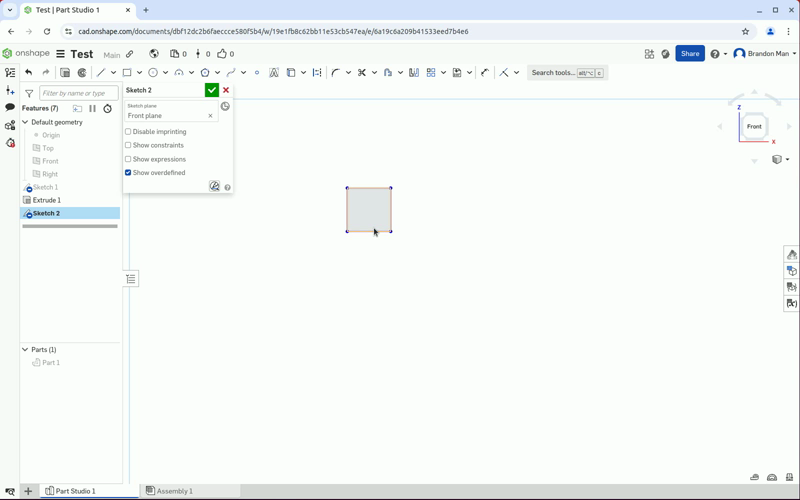
scroll(6)
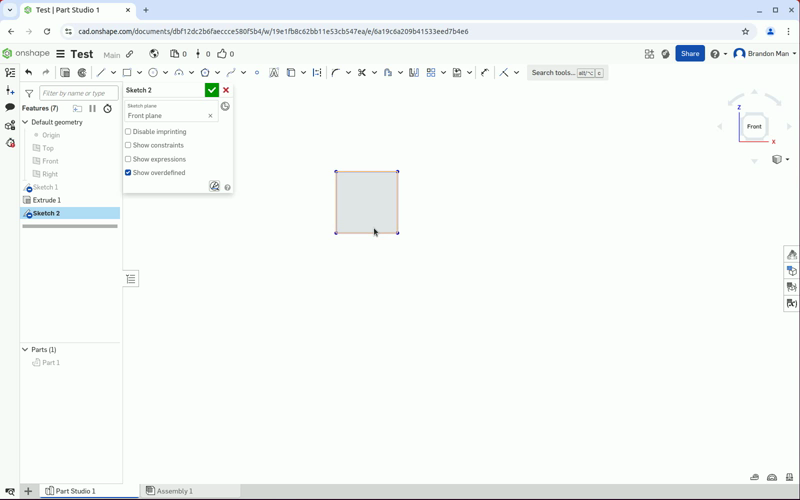
scroll(6)
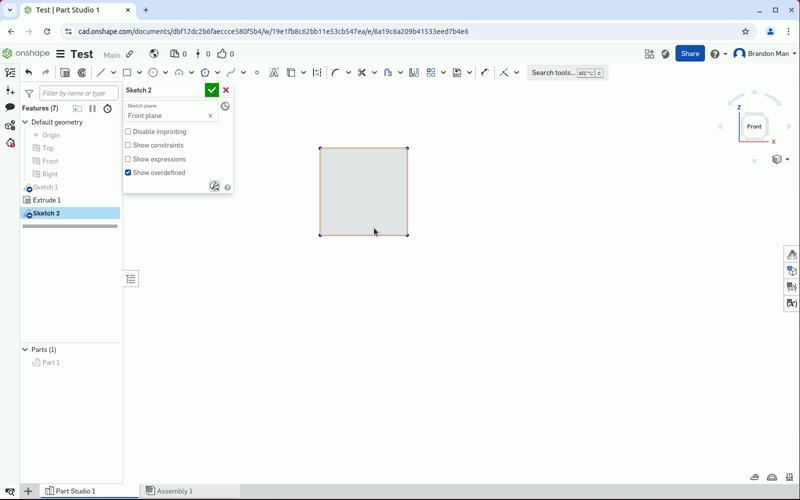
scroll(6)
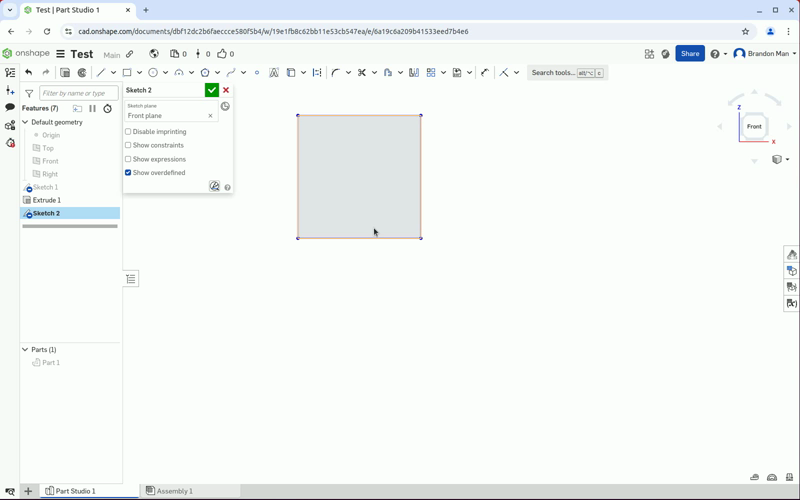
scroll(6)
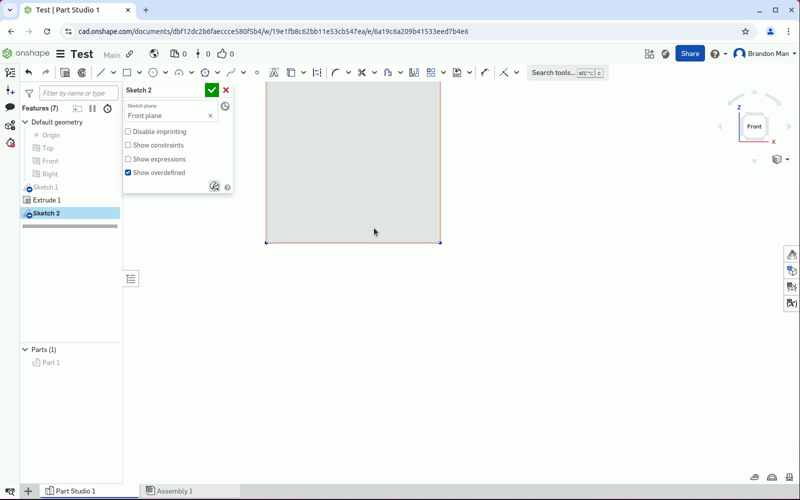
scroll(6)
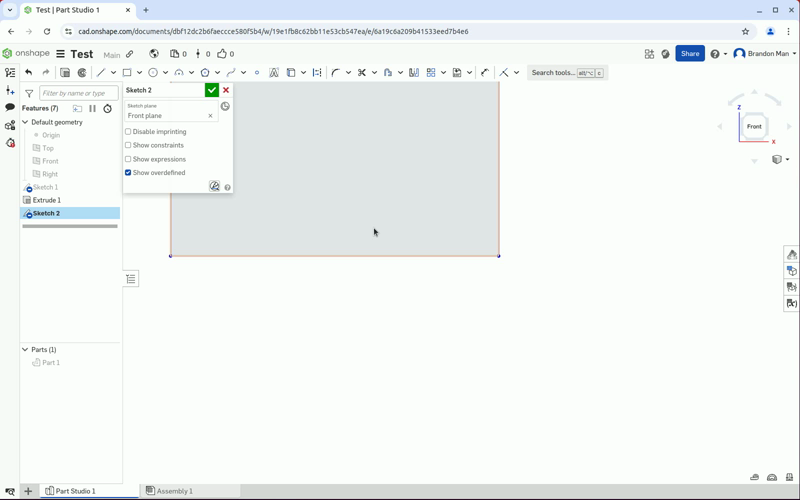
click(374, 227)
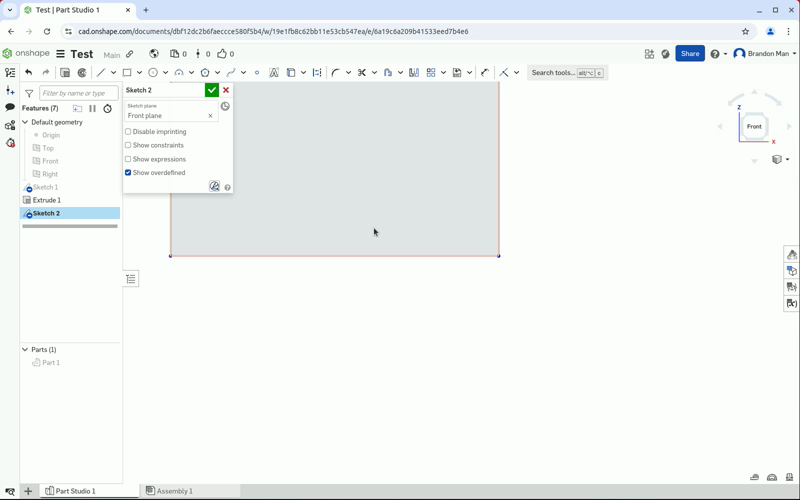
scroll(-6)
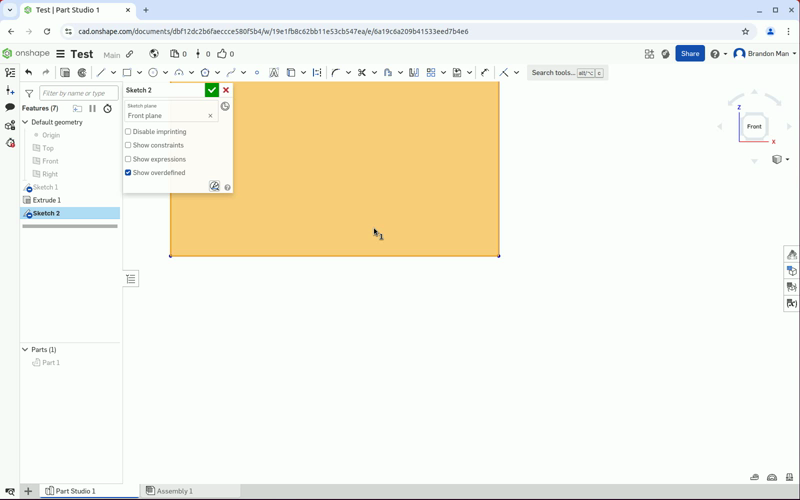
scroll(-6)
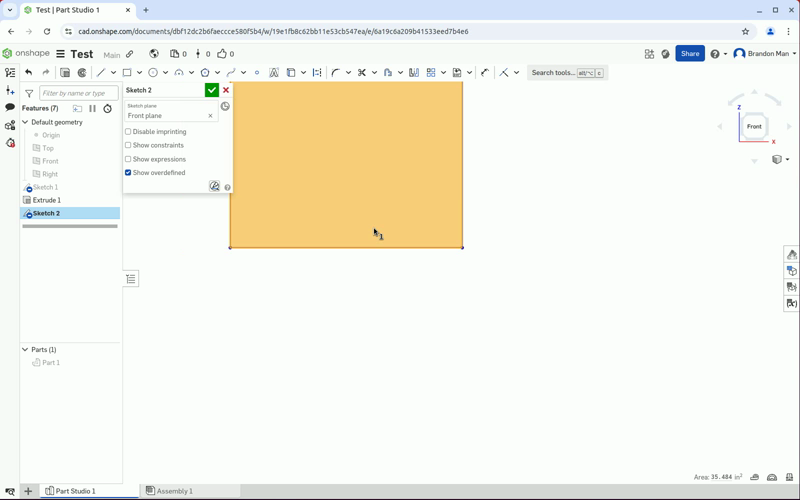
scroll(-6)
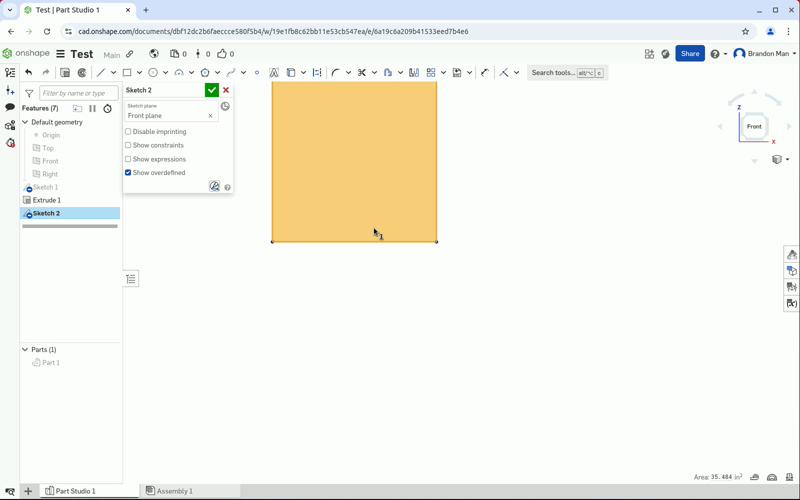
scroll(-6)
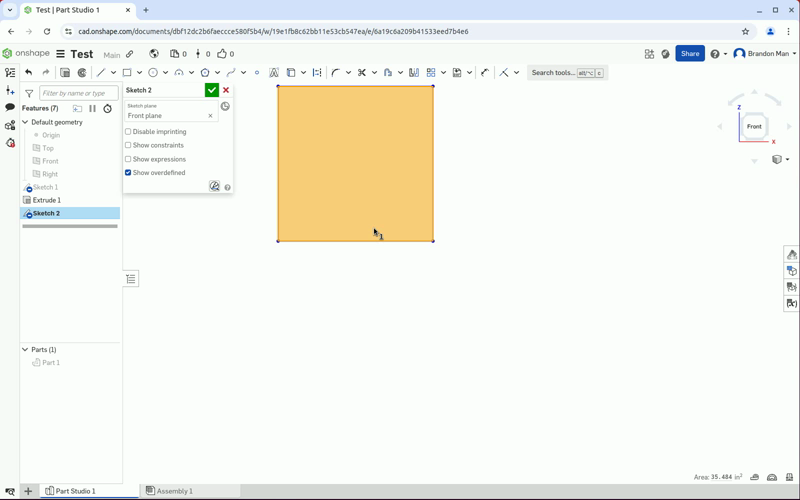
scroll(-6)
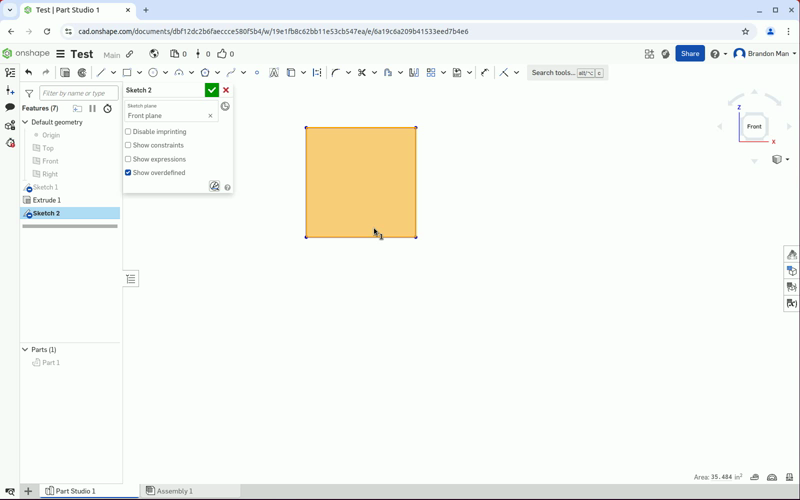
scroll(-6)
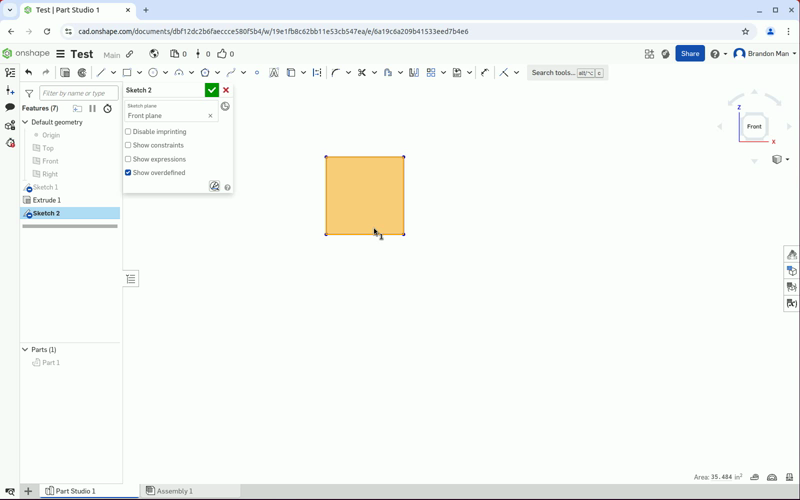
scroll(-6)
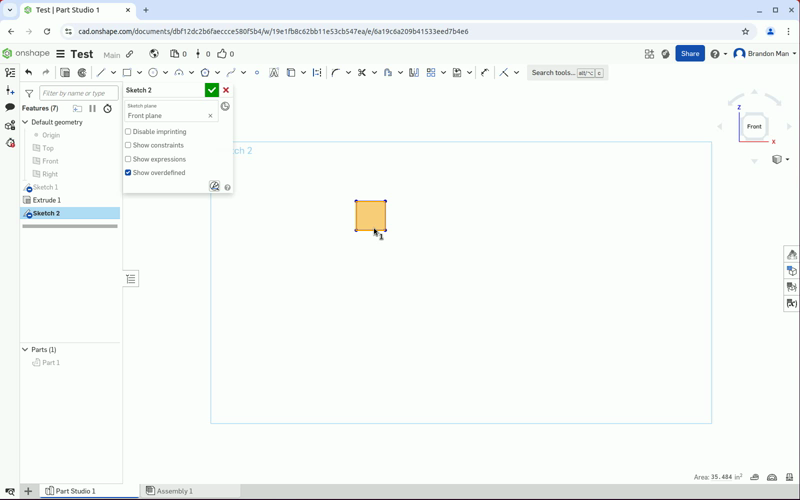
mouse_move(73, 352)
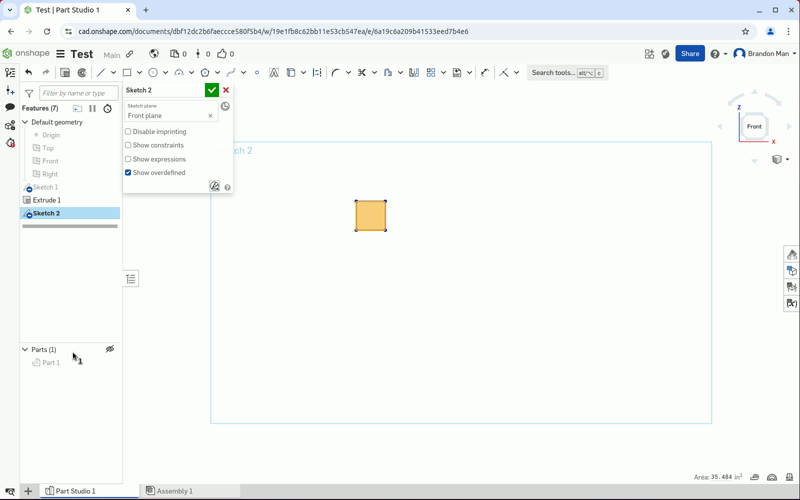
key(shift+y)
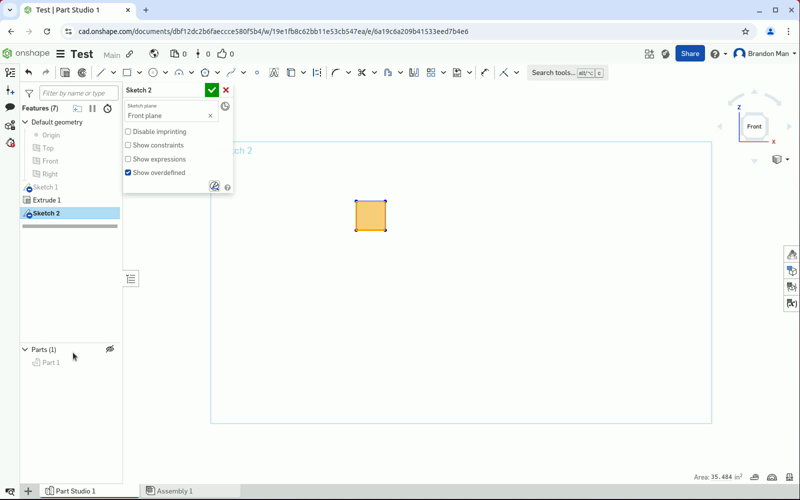
key(shift+e)
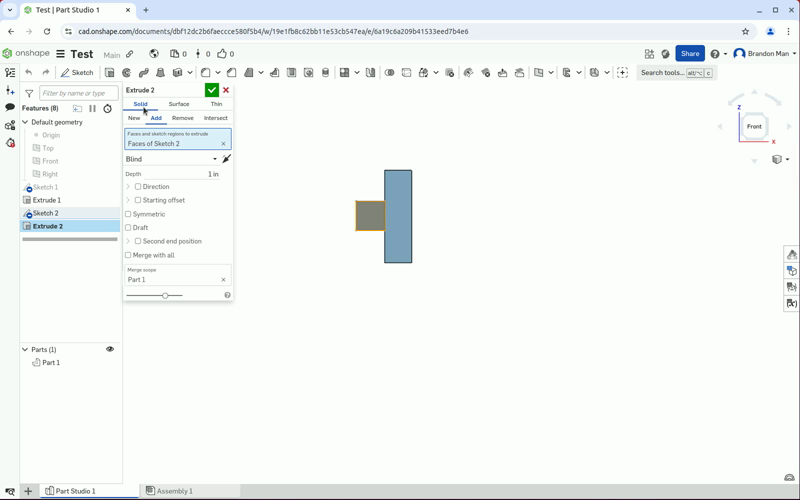
mouse_move(143, 106)
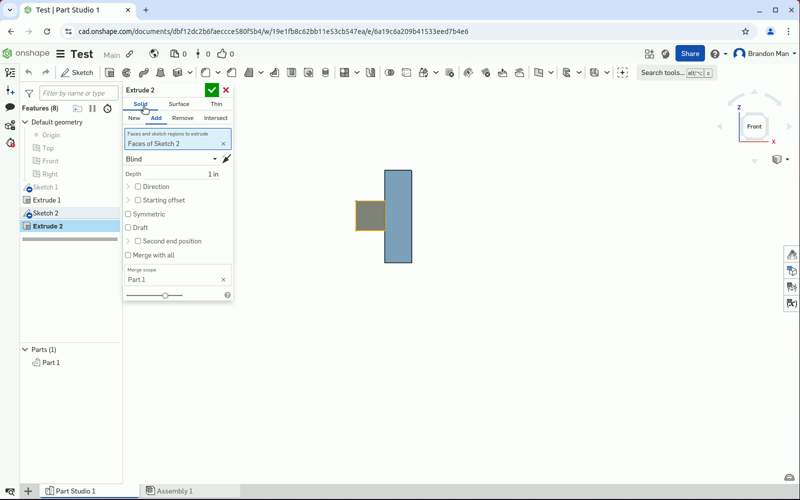
click(143, 106)
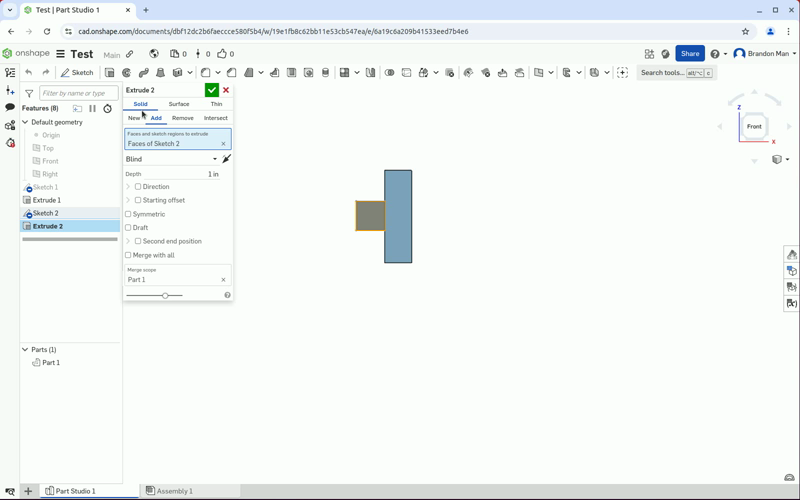
mouse_move(137, 120)
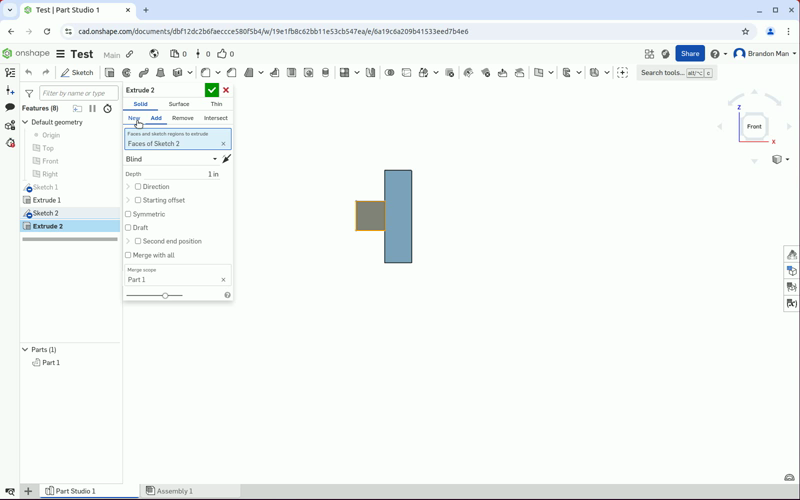
click(137, 120)
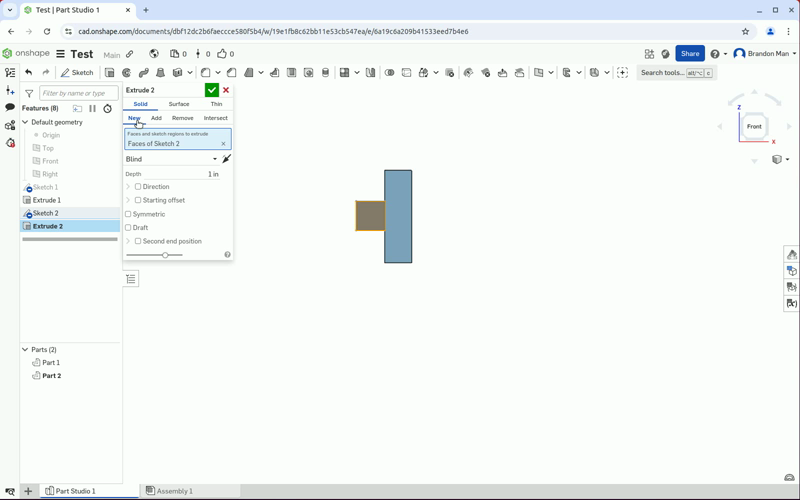
key(tab, 4)
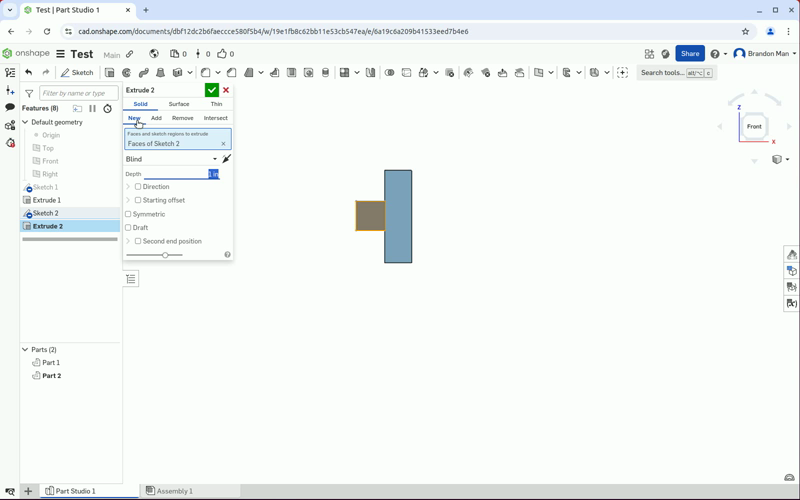
text(7.702)
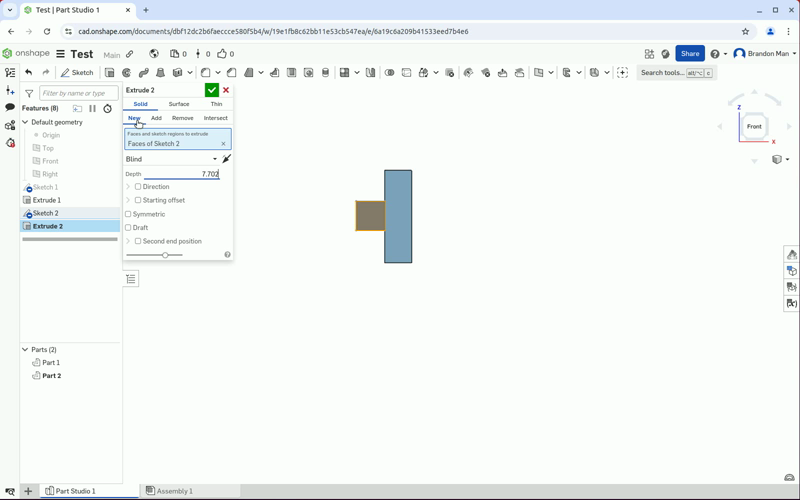
key(tab, 3)
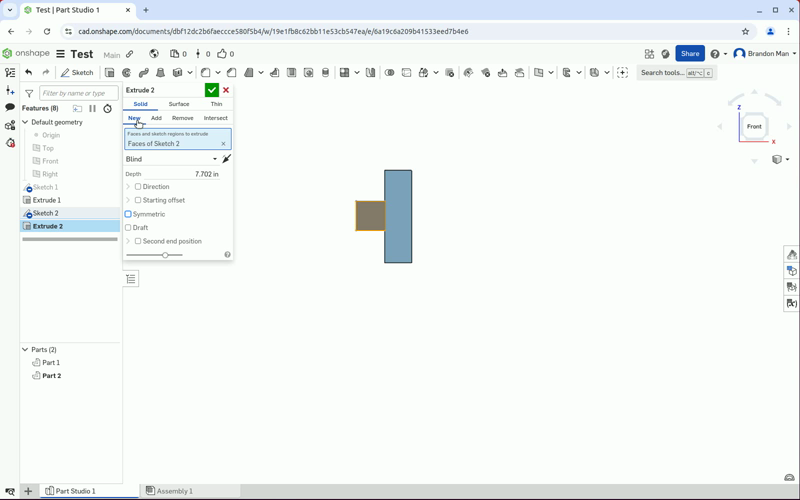
key(space)
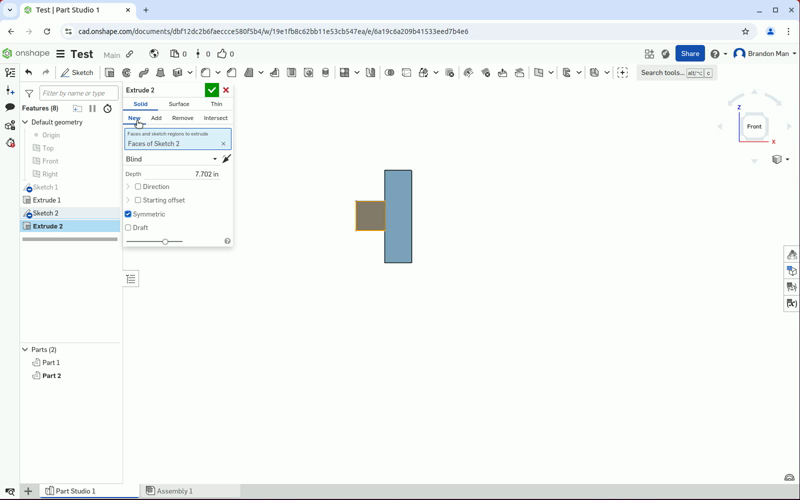
key(enter)
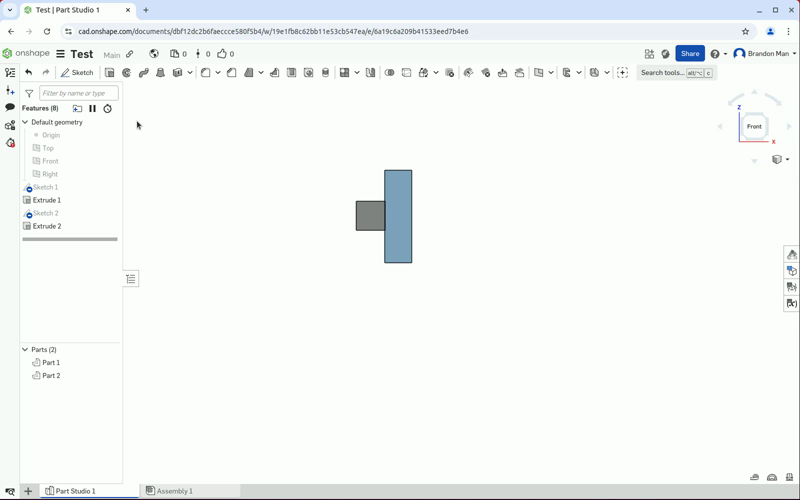
key(shift+h)
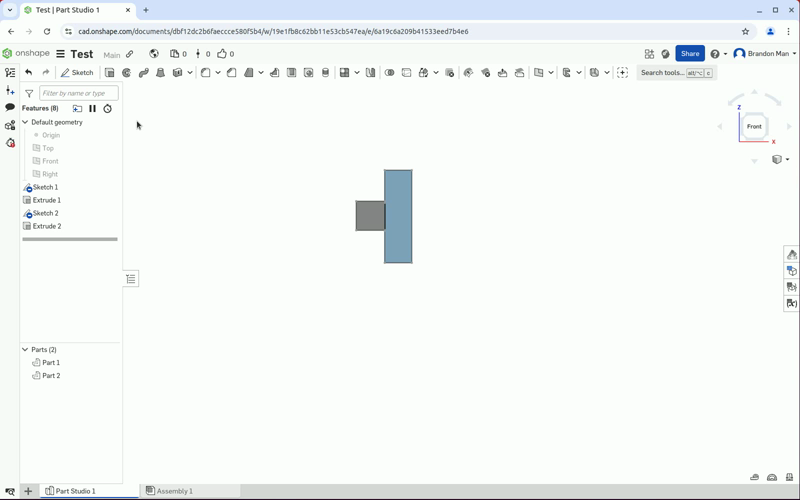
key(shift+h)
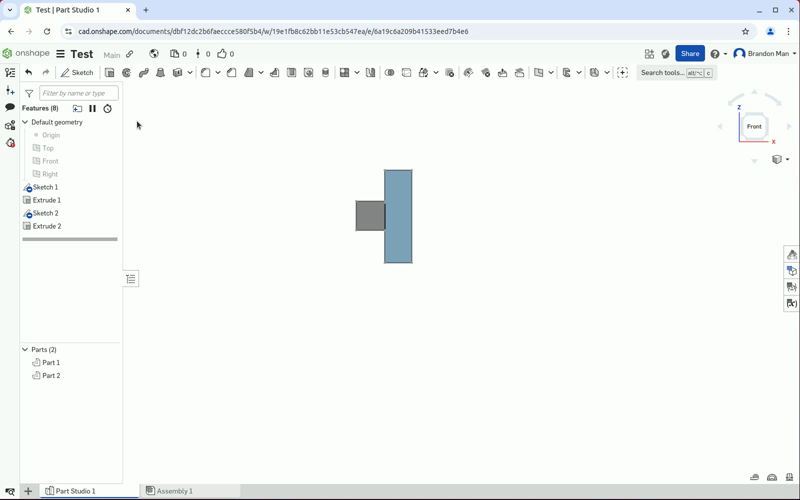
key(shift+7)
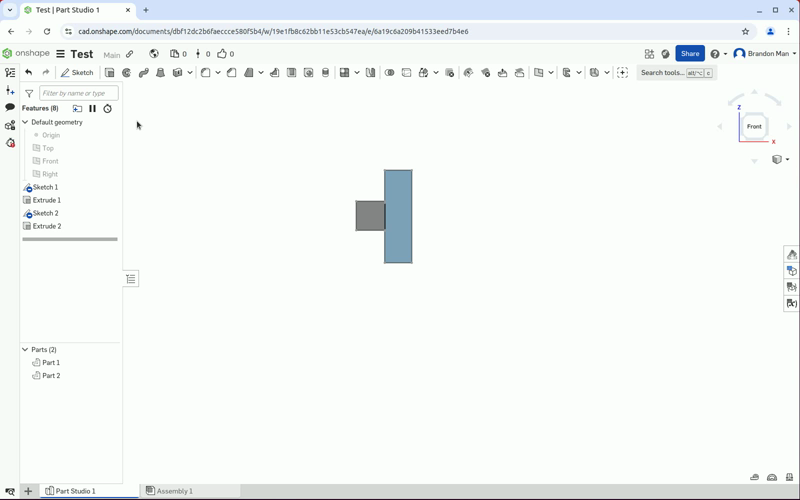
key(left, 2)
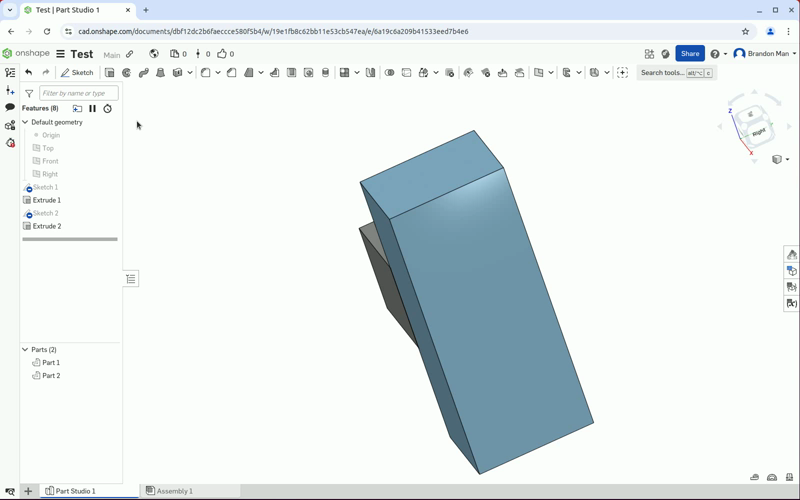
key(down, 2)
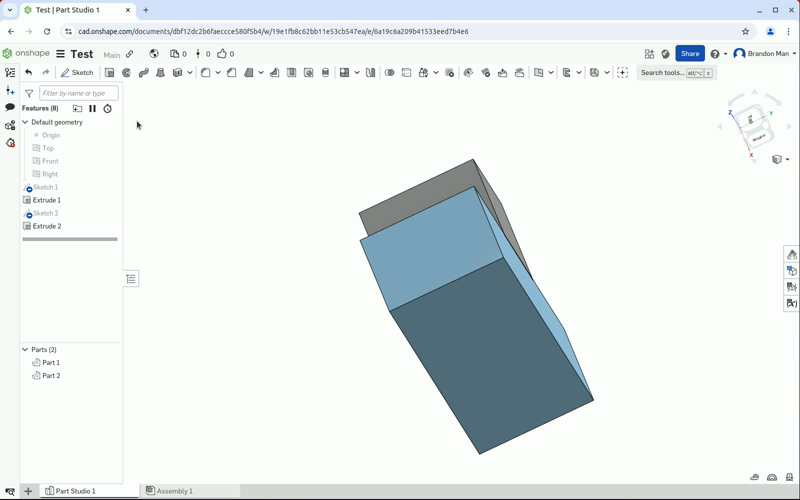
key(up, 2)
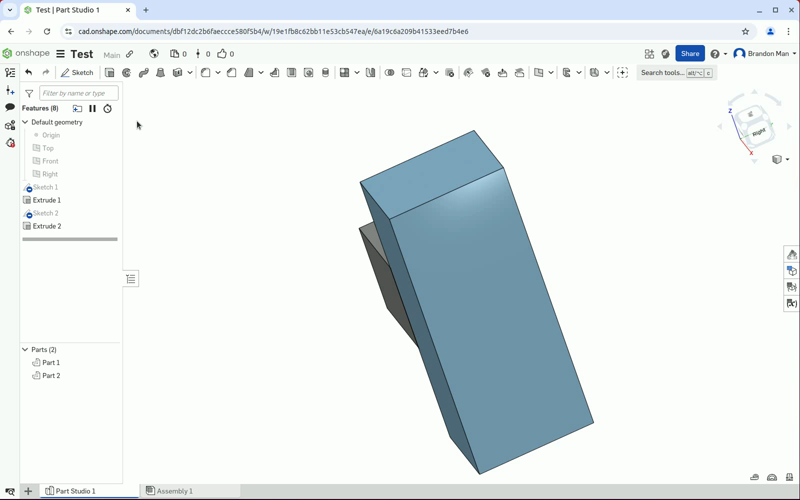
key(right, 2)
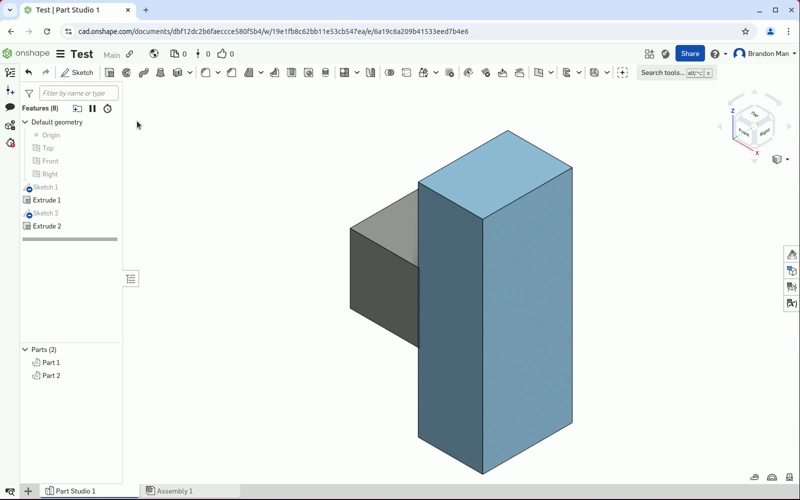
mouse_move(73, 189)
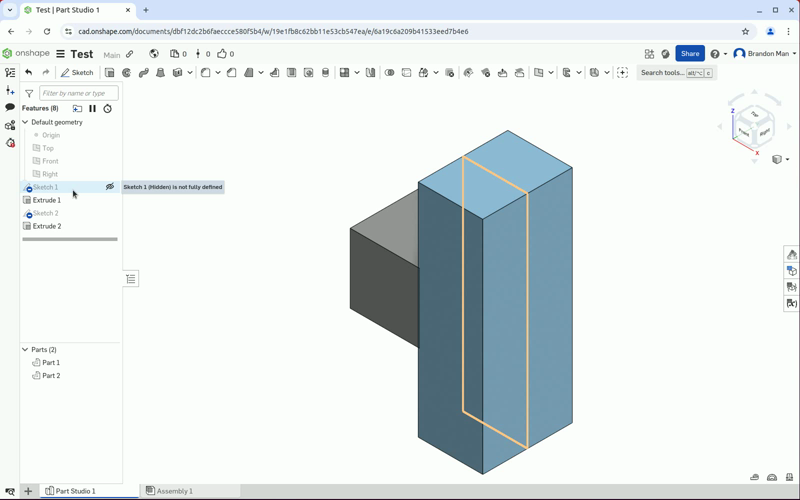
click(73, 189)